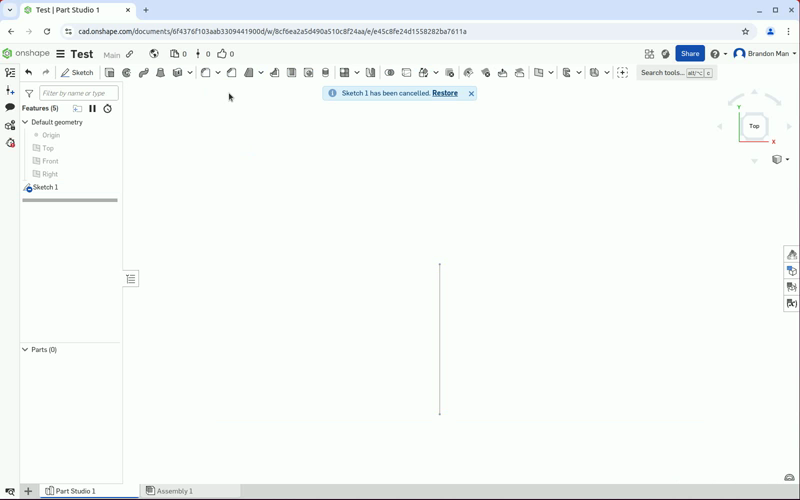
key(shift+h)
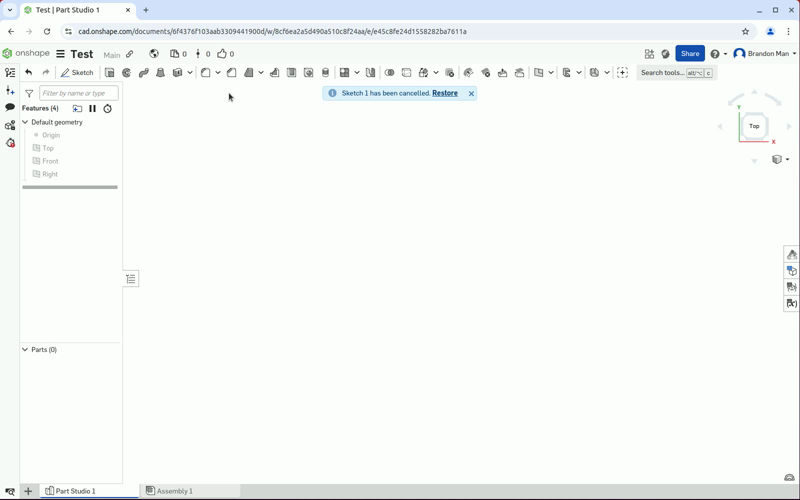
mouse_move(73, 352)
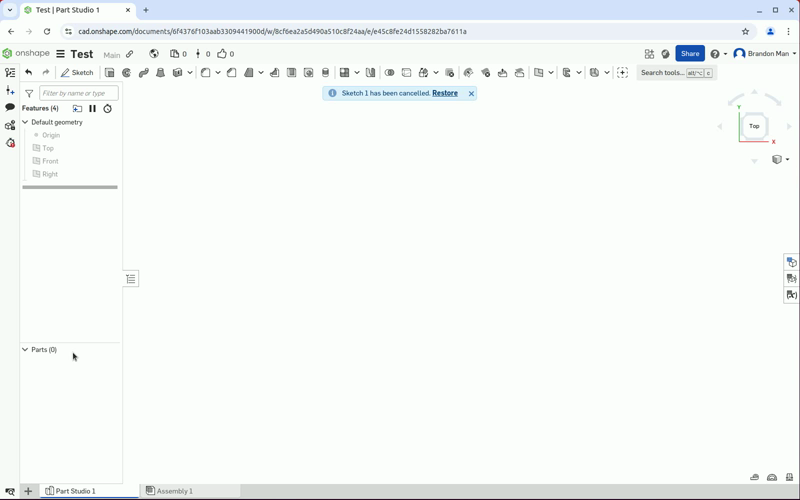
key(y)
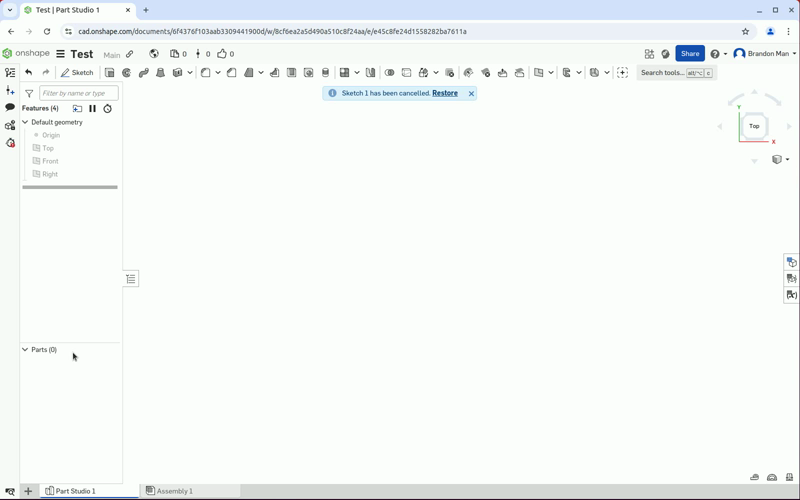
key(shift+p)
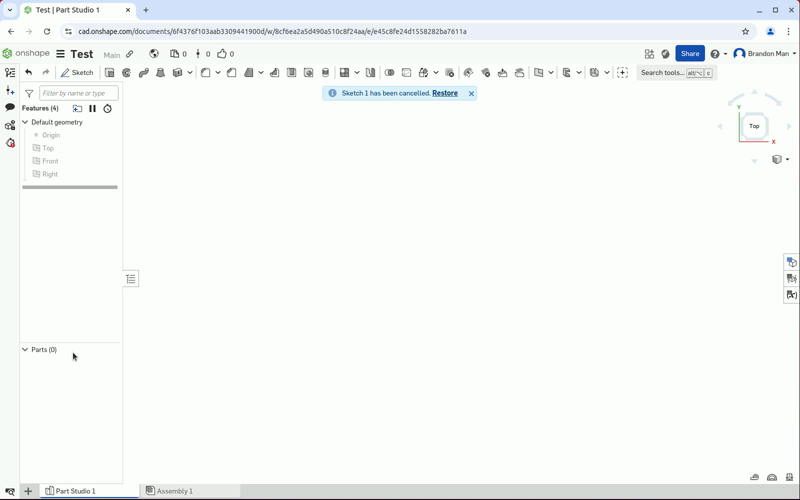
key(space)
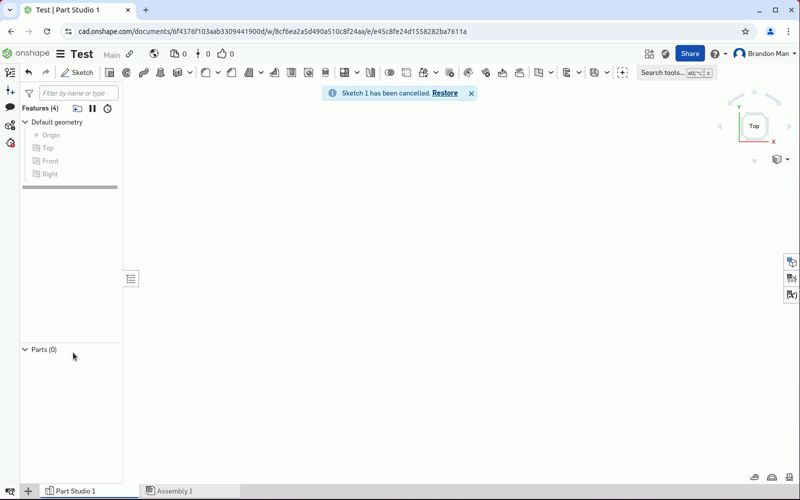
key_down(shift)
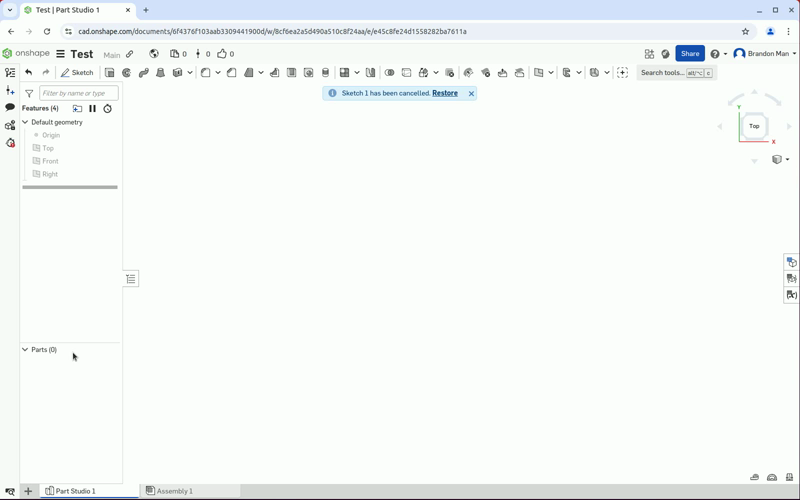
key(up)
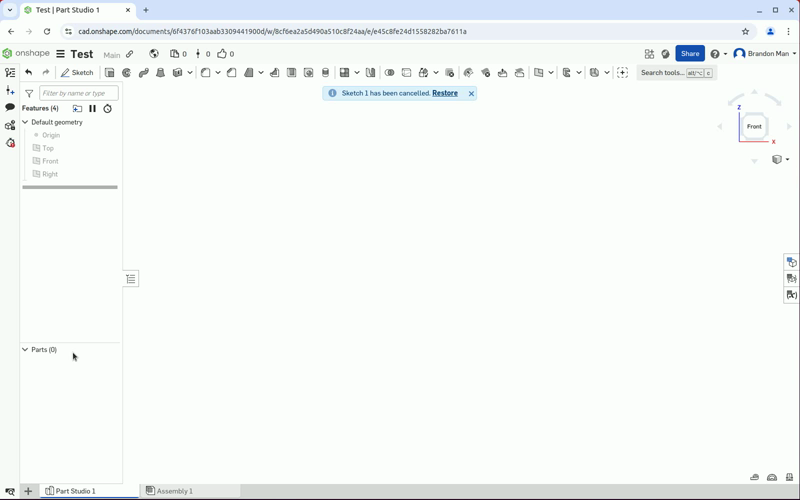
key_up(shift)
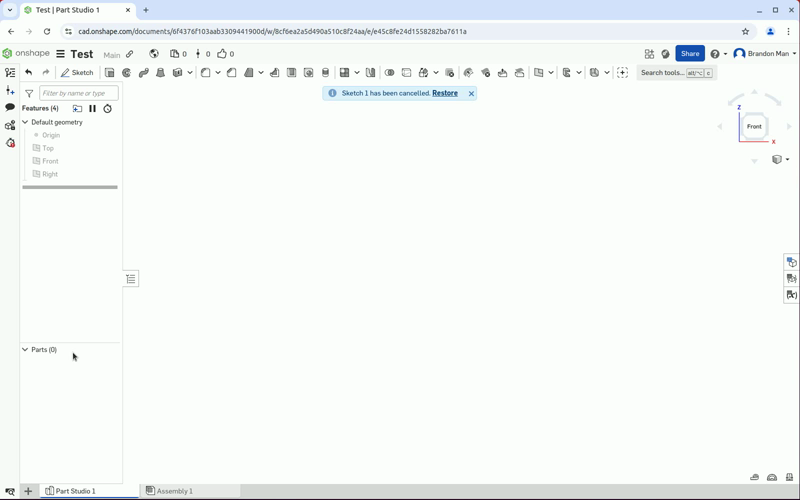
mouse_move(73, 352)
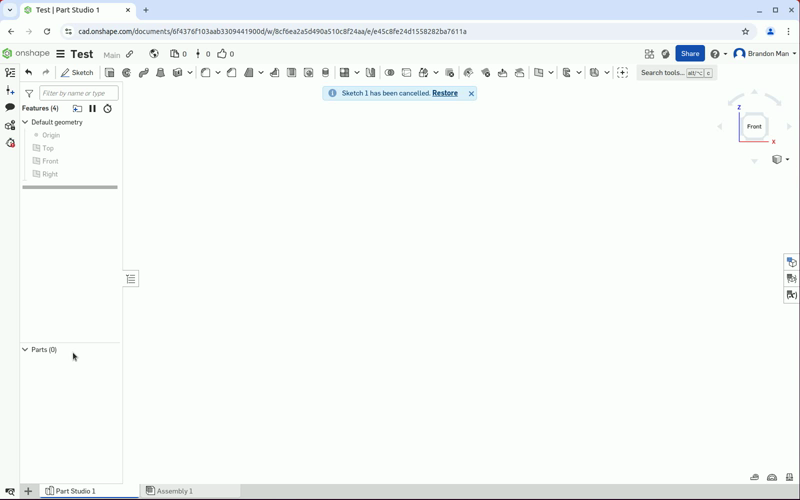
key(shift+y)
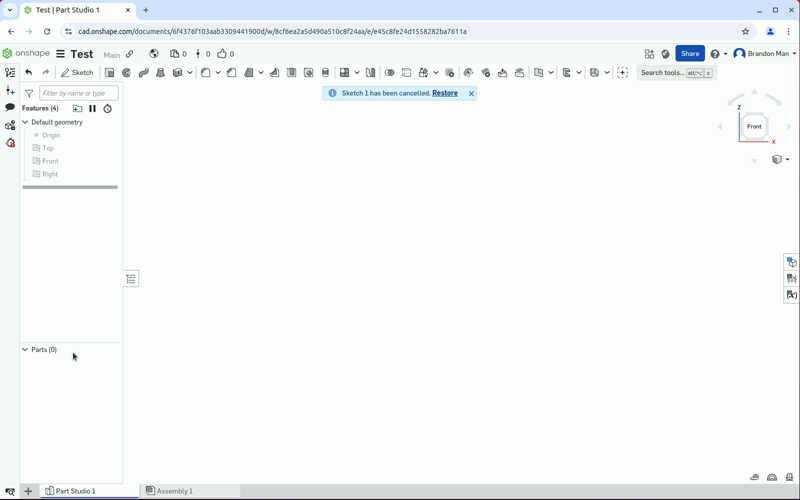
key(shift+s)
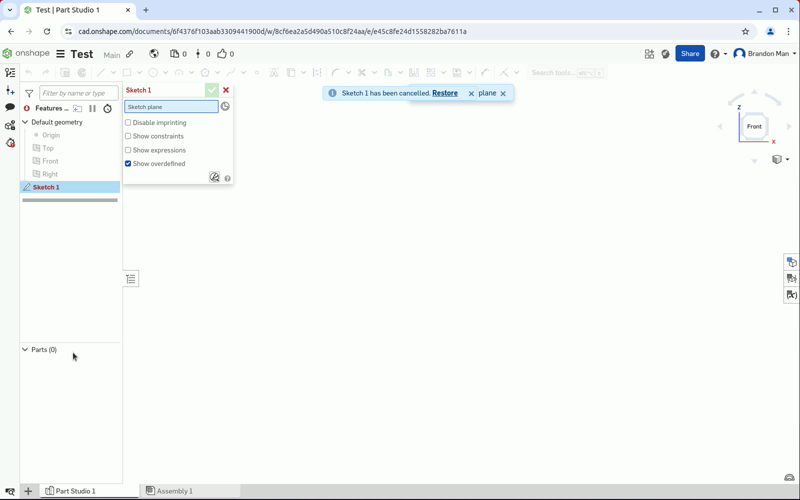
mouse_move(73, 163)
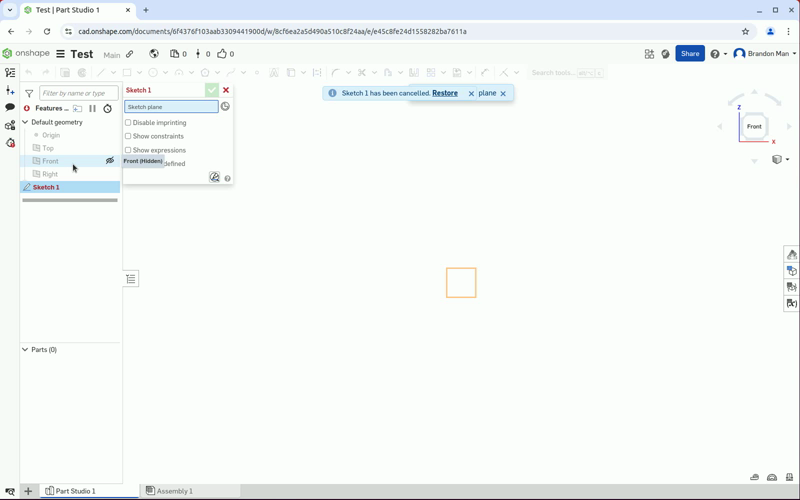
click(73, 163)
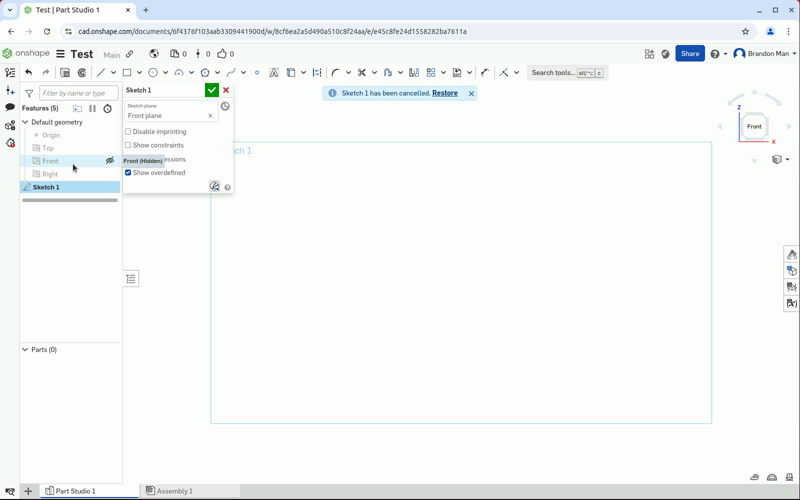
mouse_move(73, 352)
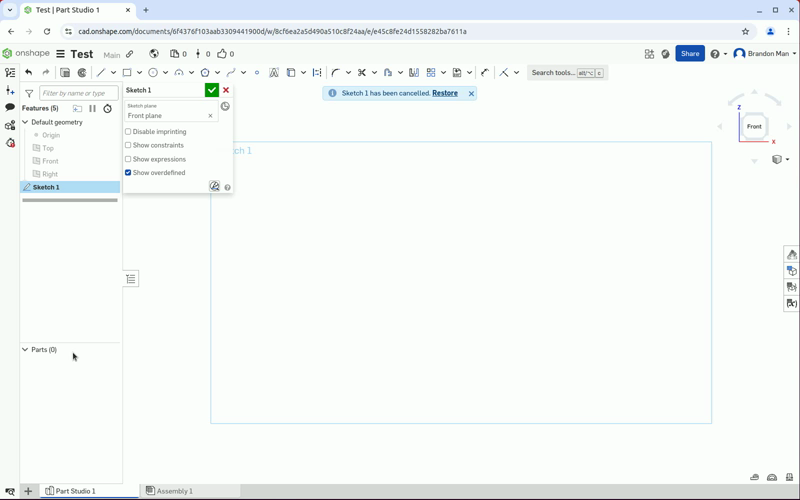
key(y)
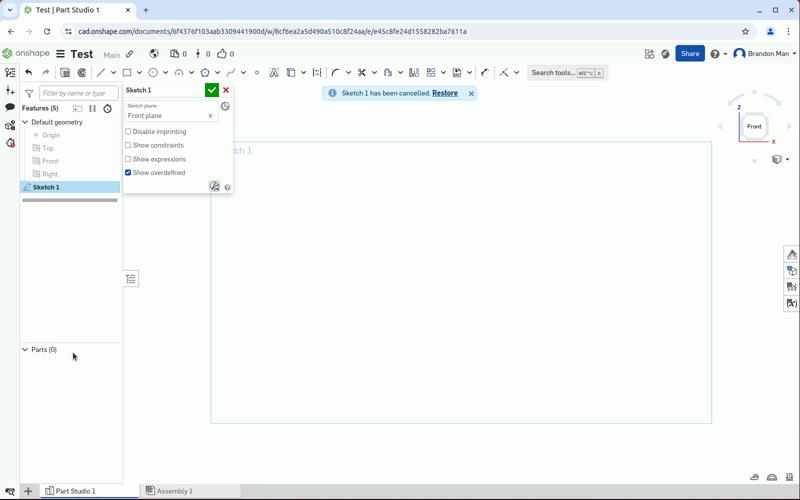
key(c)
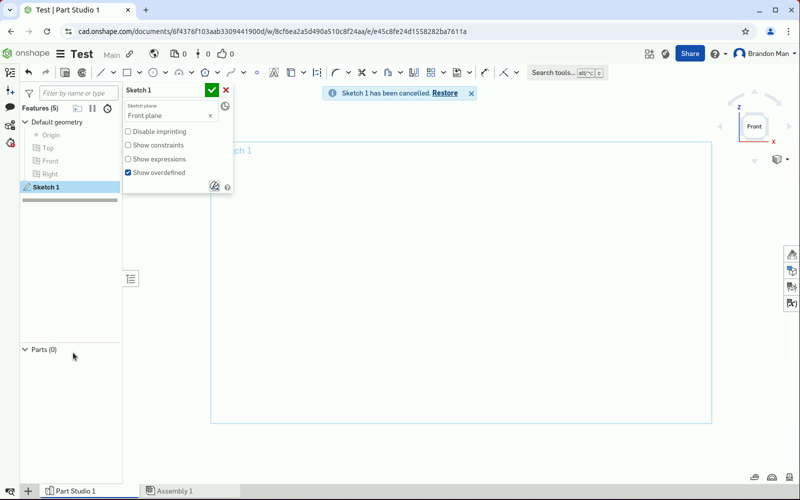
key_down(shift)
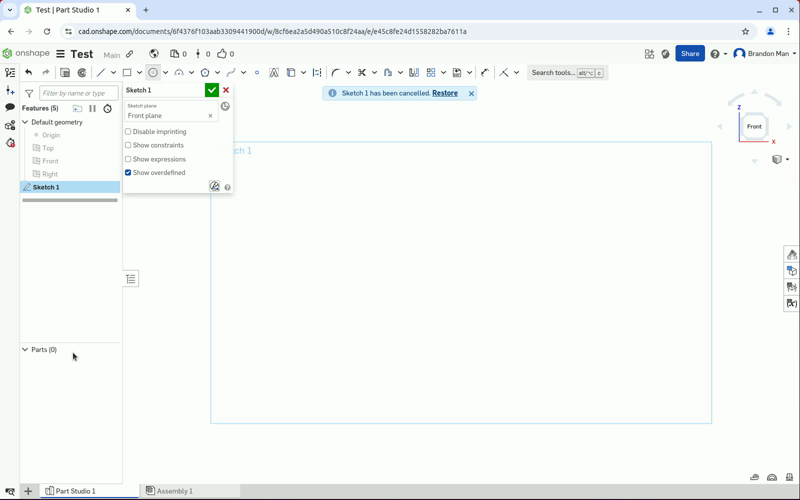
mouse_move(461, 282)
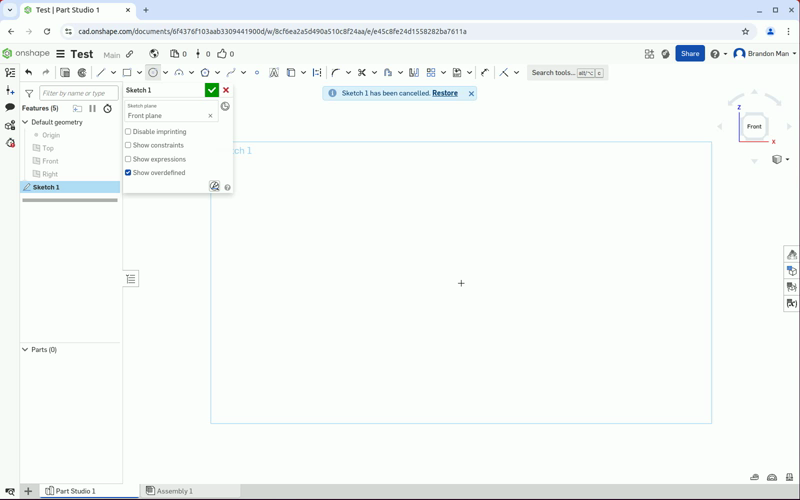
click(461, 282)
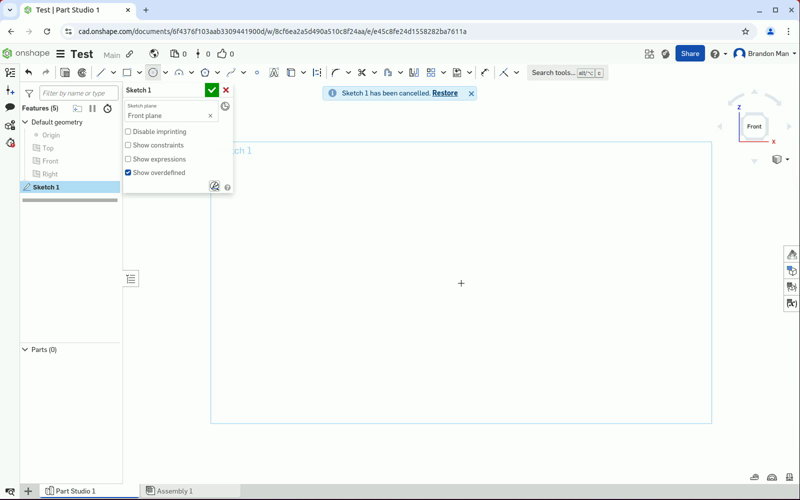
key_up(shift)
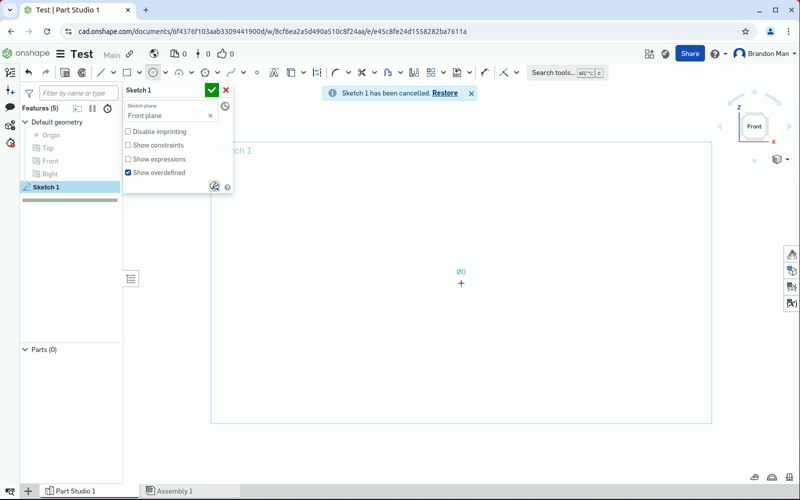
mouse_move(463, 282)
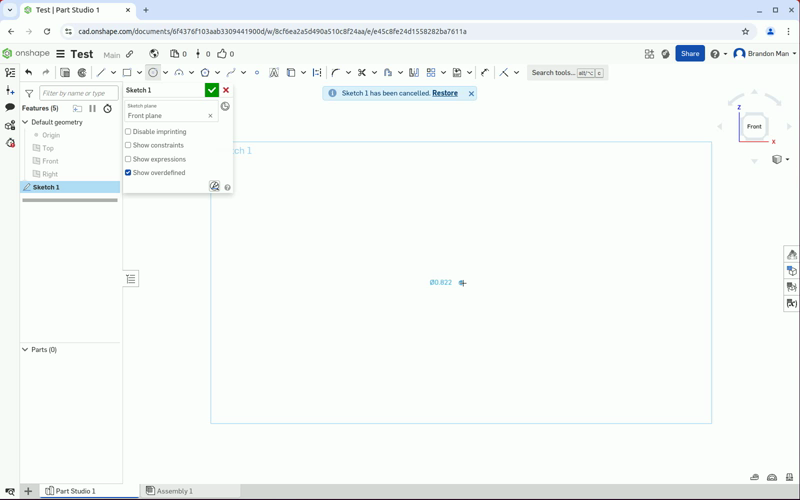
scroll(6)
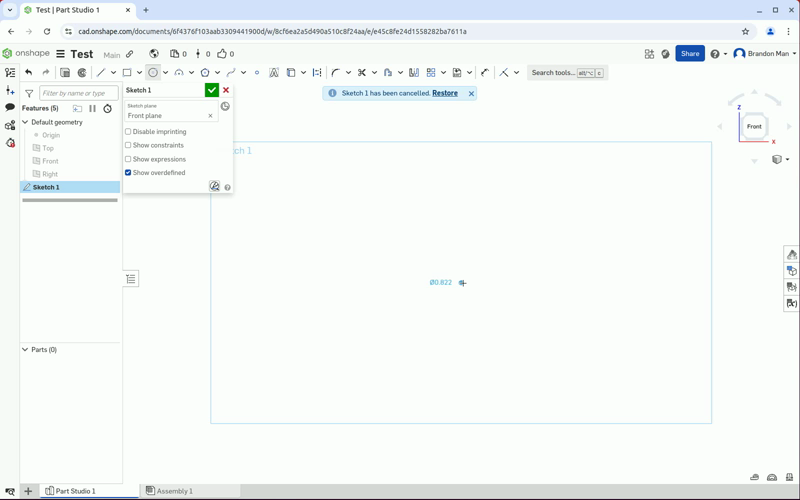
scroll(6)
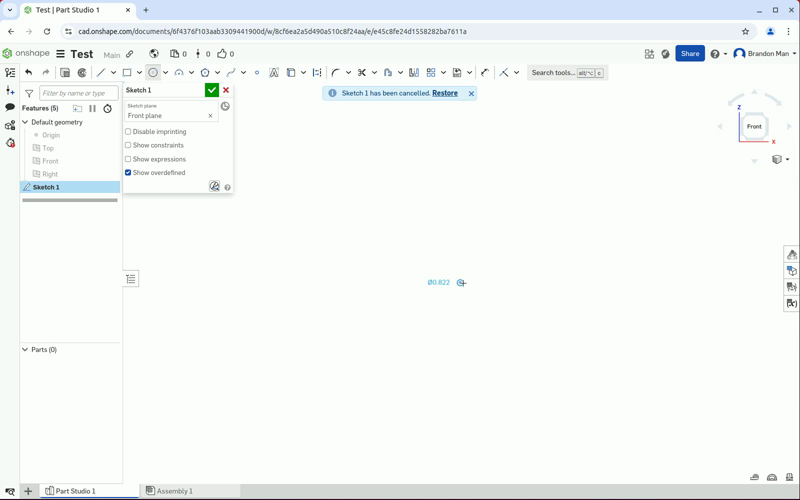
scroll(6)
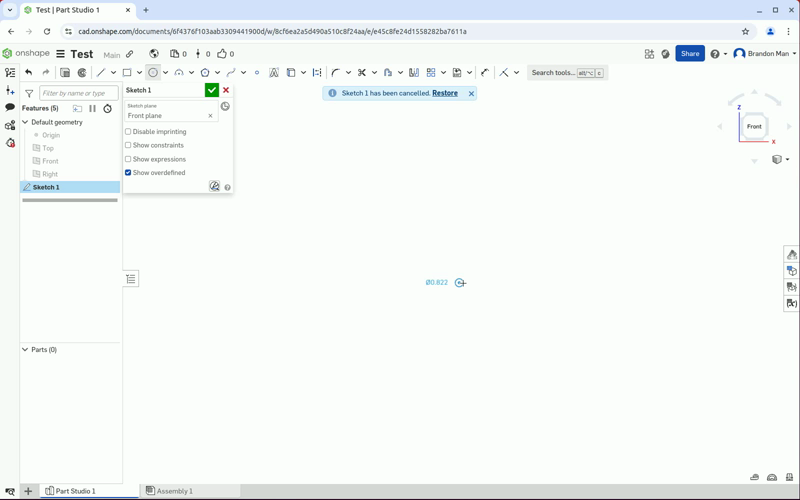
scroll(6)
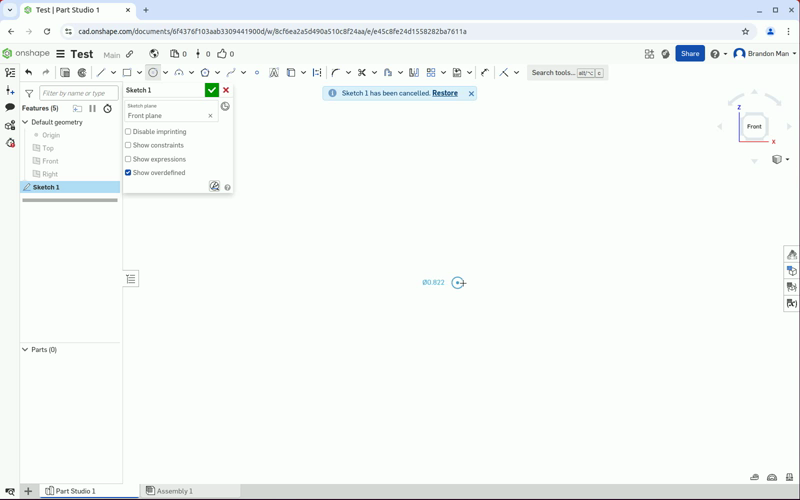
scroll(6)
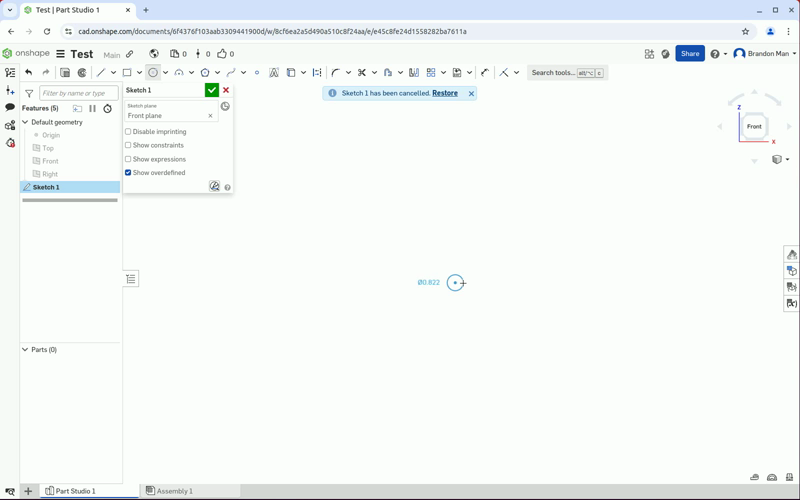
scroll(6)
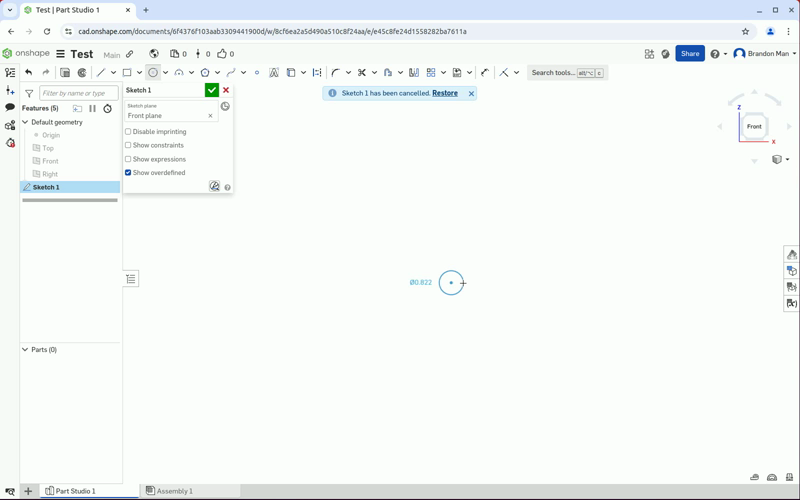
scroll(6)
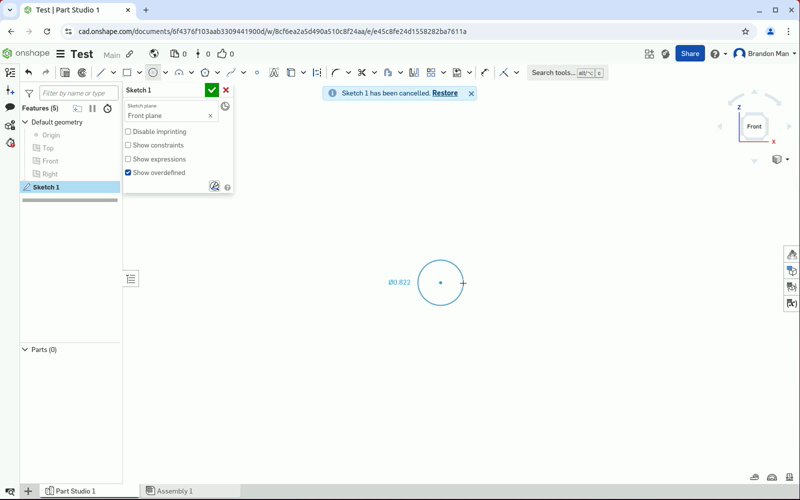
click(463, 282)
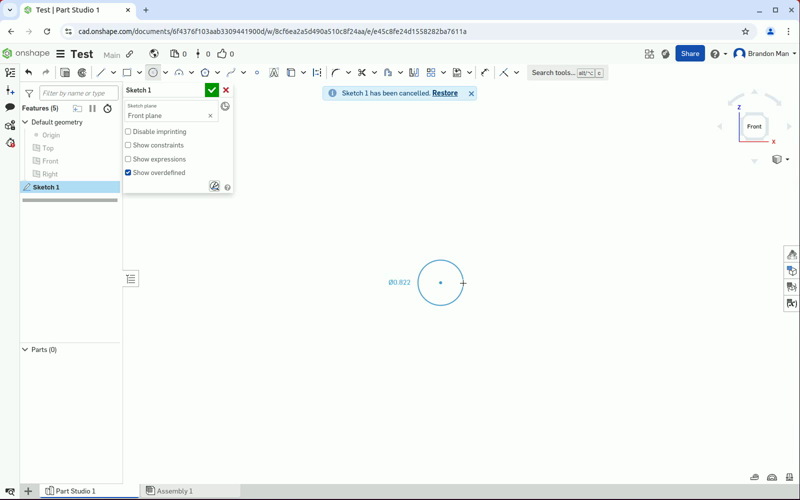
scroll(-6)
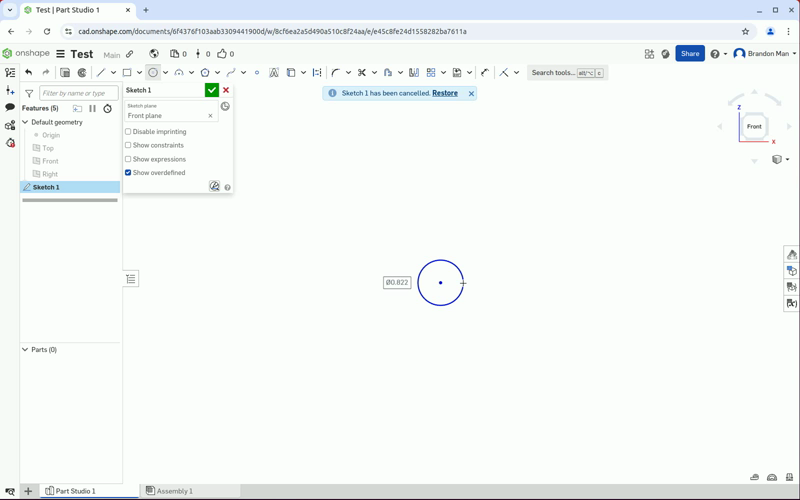
scroll(-6)
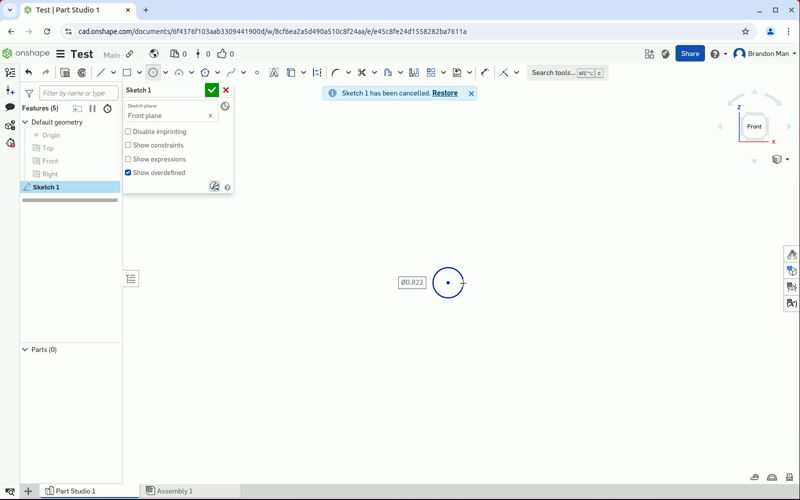
scroll(-6)
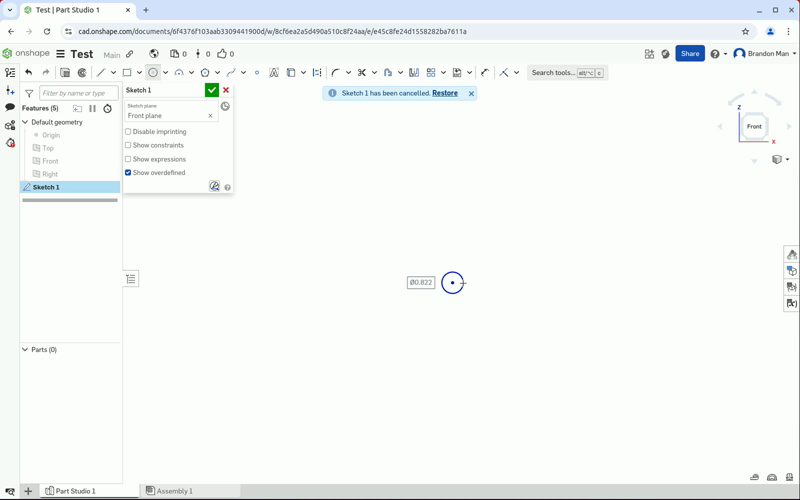
scroll(-6)
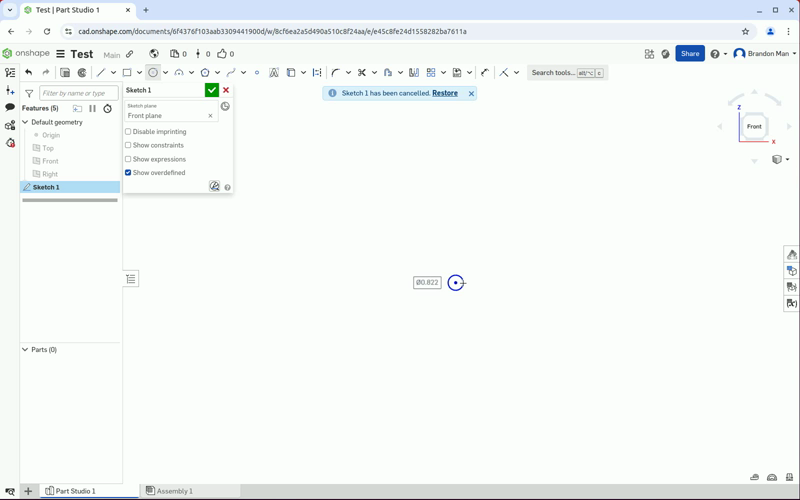
scroll(-6)
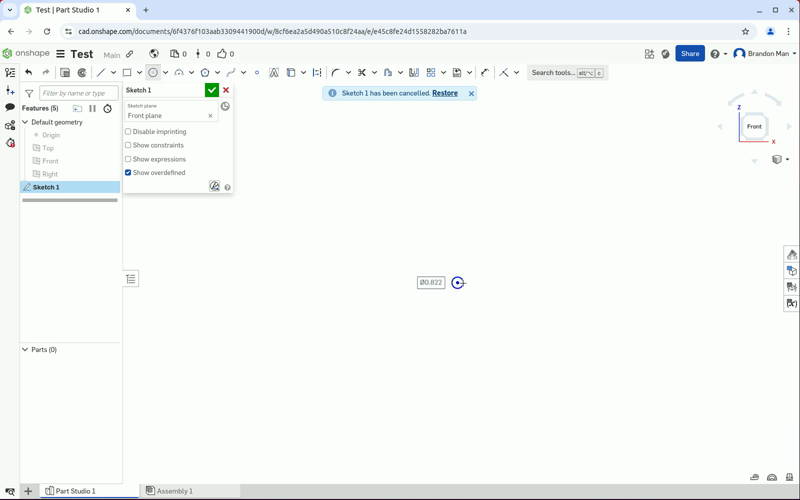
scroll(-6)
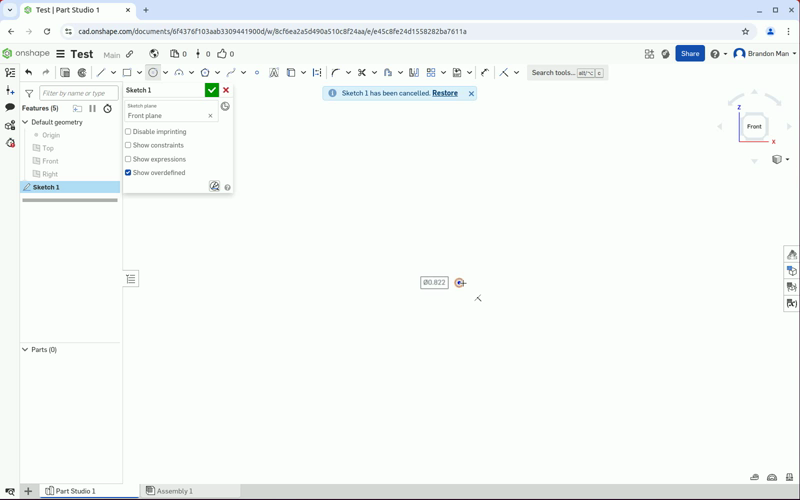
scroll(-6)
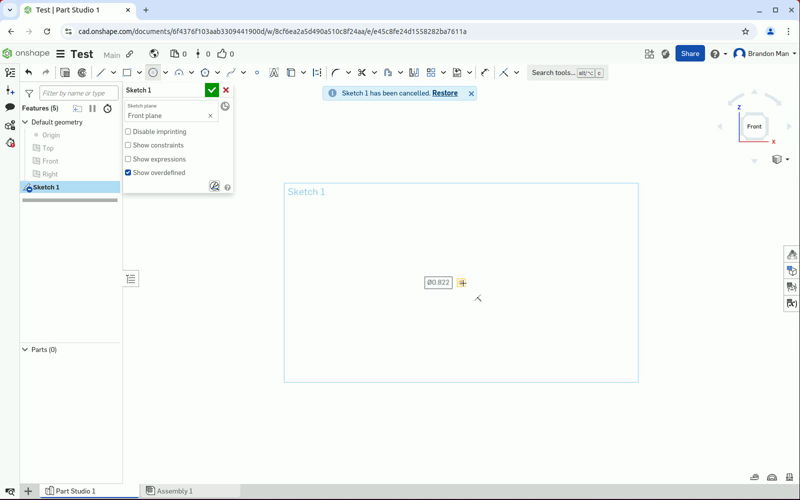
key(esc)
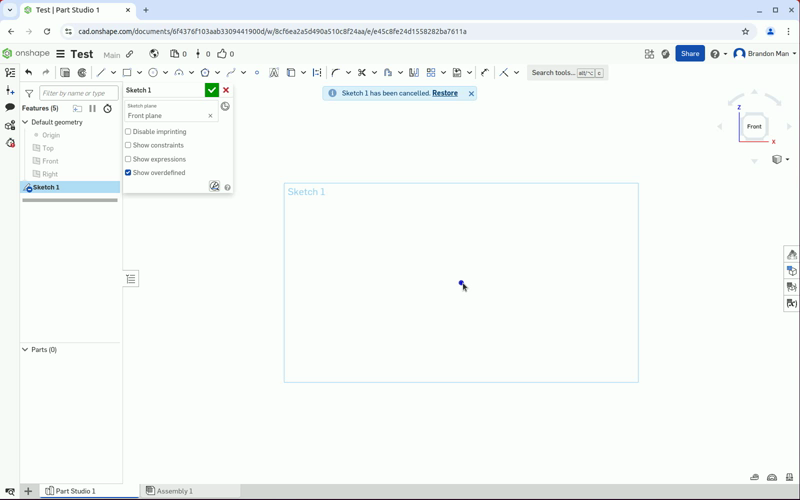
mouse_move(461, 283)
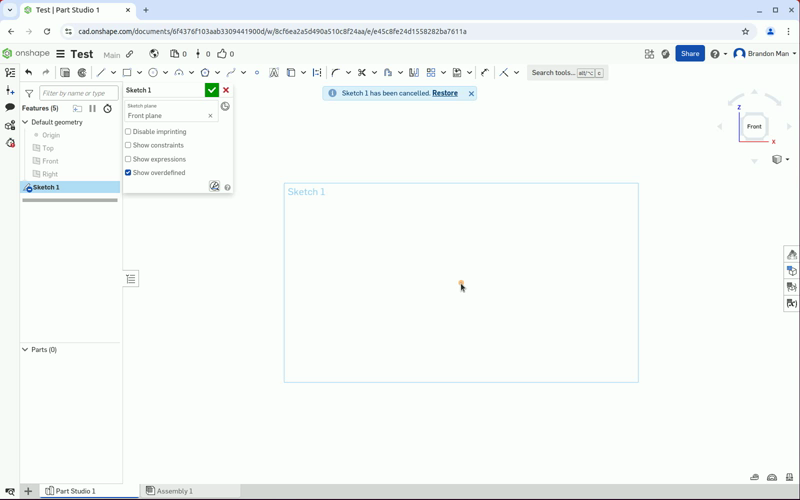
scroll(6)
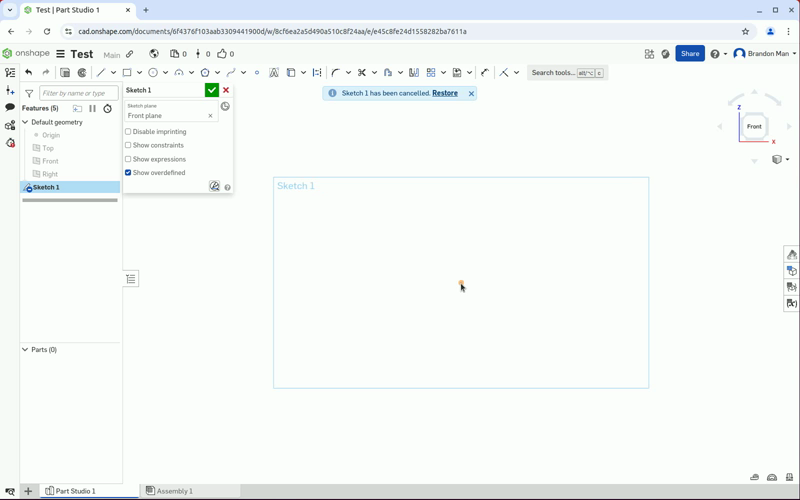
scroll(6)
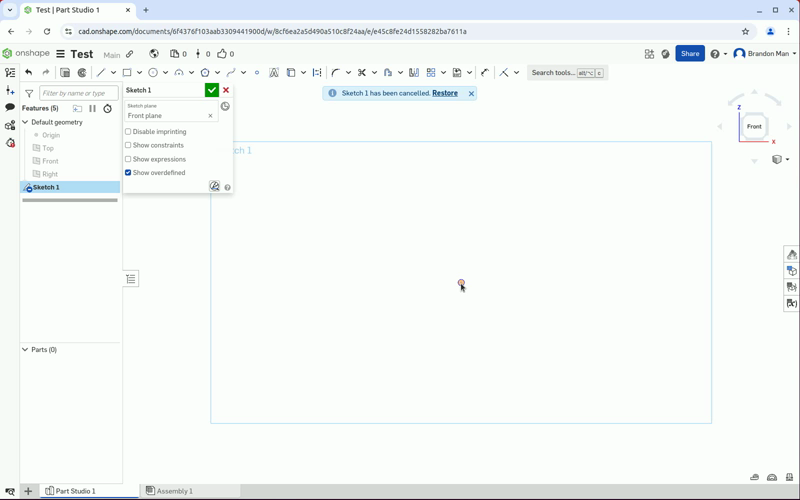
scroll(6)
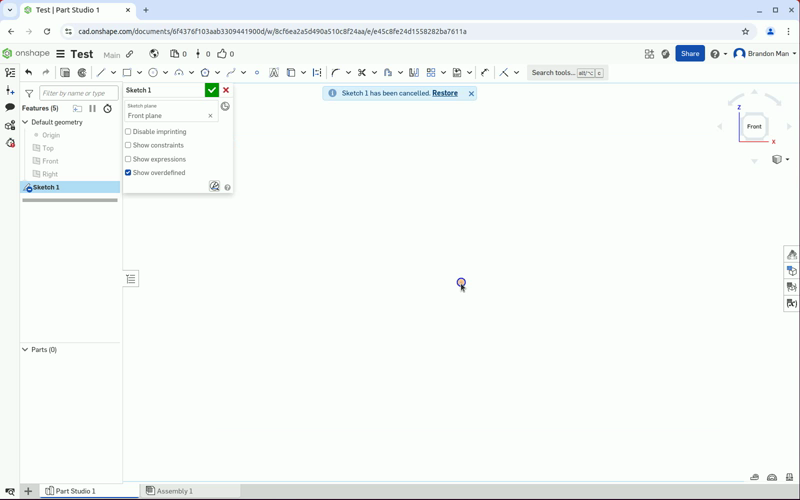
scroll(6)
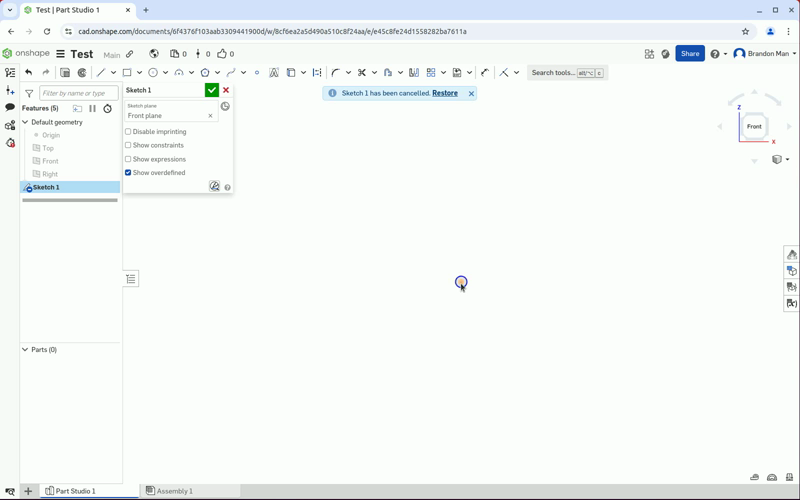
scroll(6)
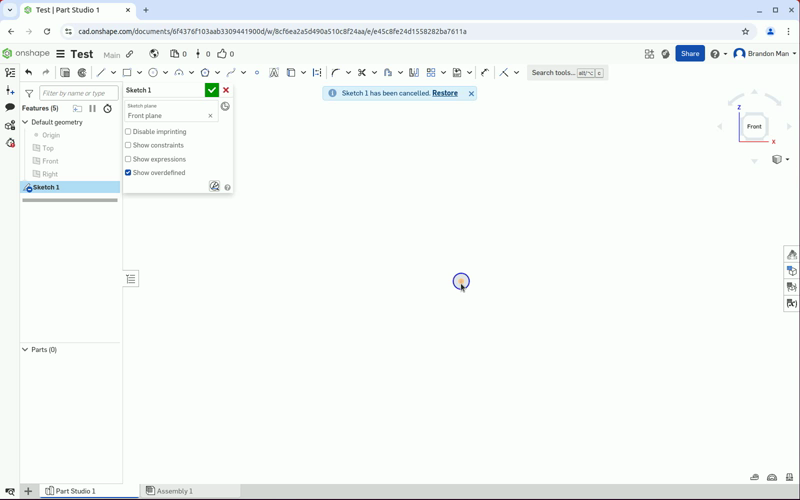
scroll(6)
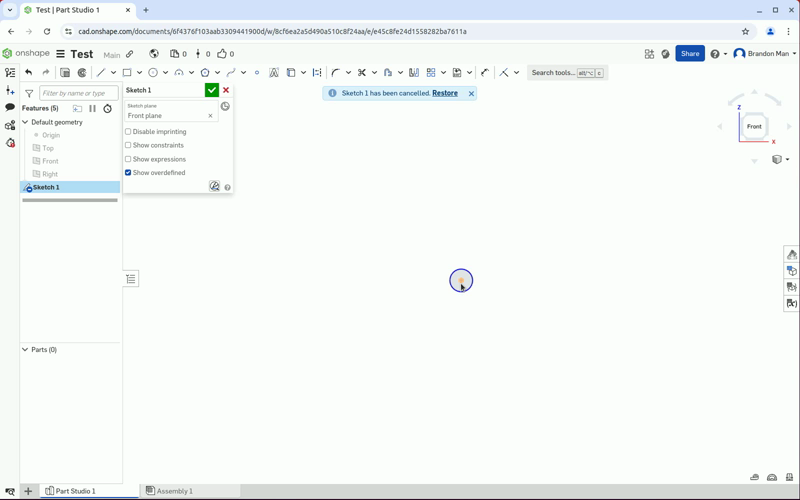
scroll(6)
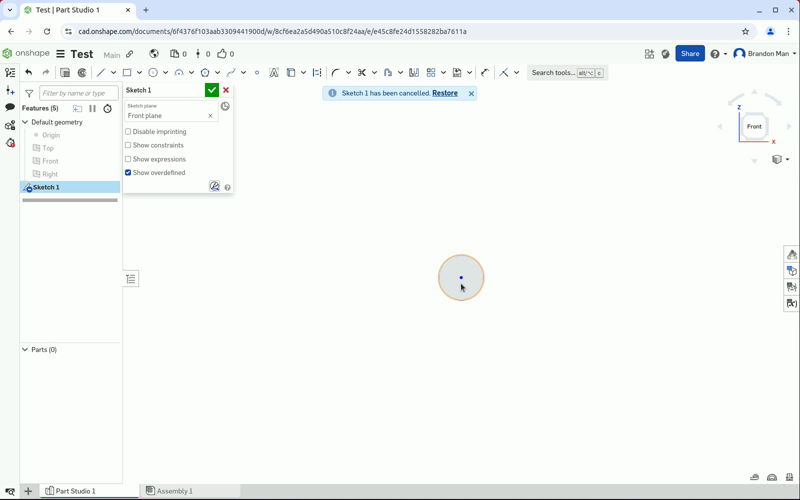
click(461, 283)
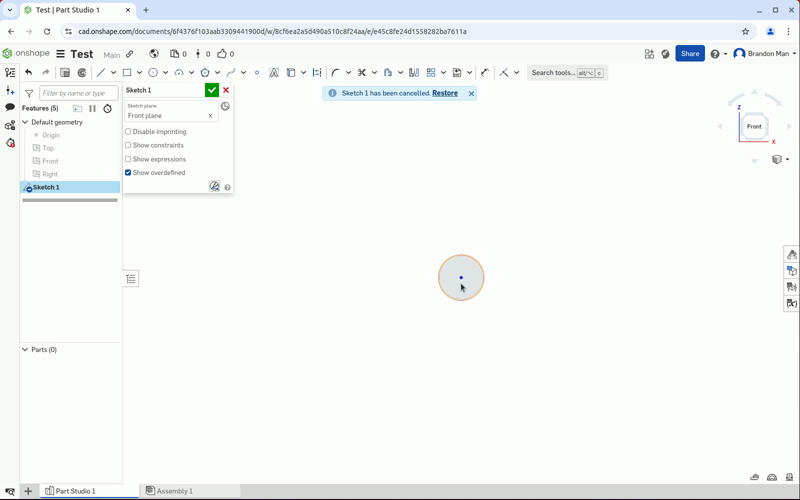
scroll(-6)
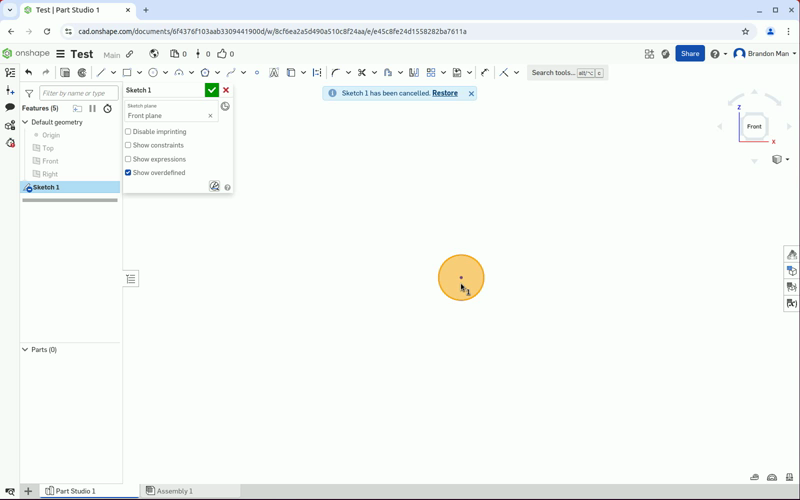
scroll(-6)
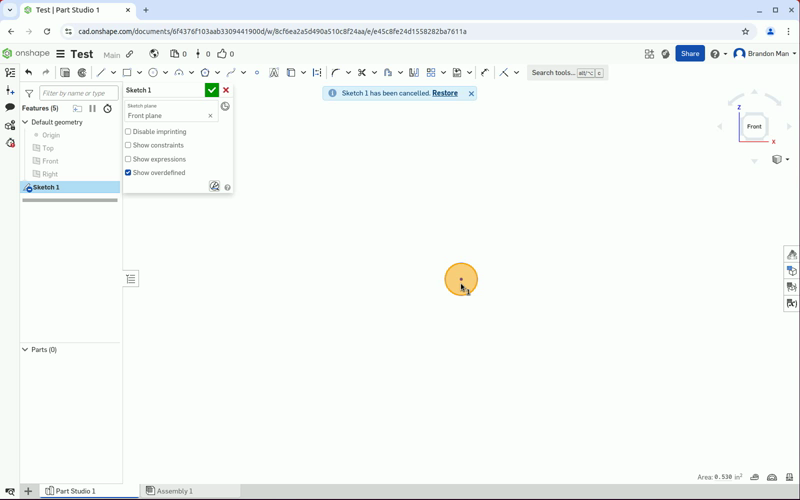
scroll(-6)
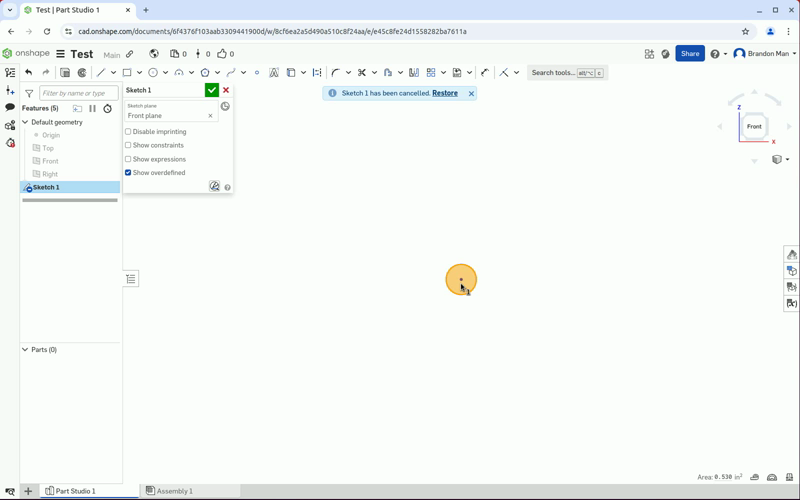
scroll(-6)
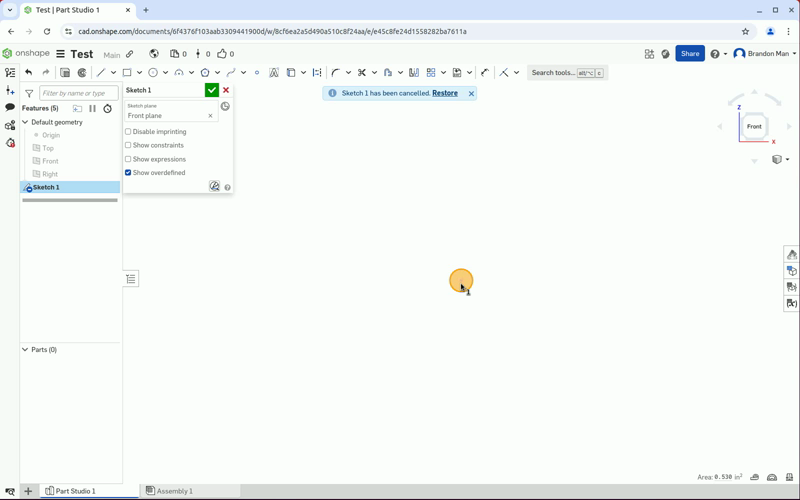
scroll(-6)
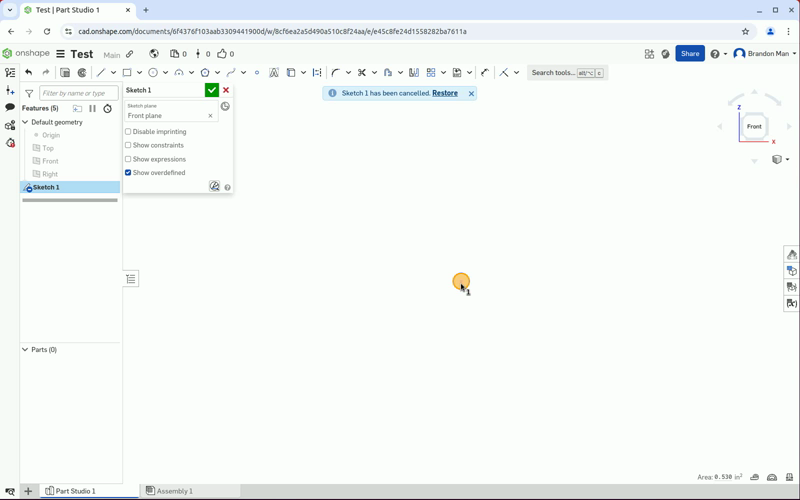
scroll(-6)
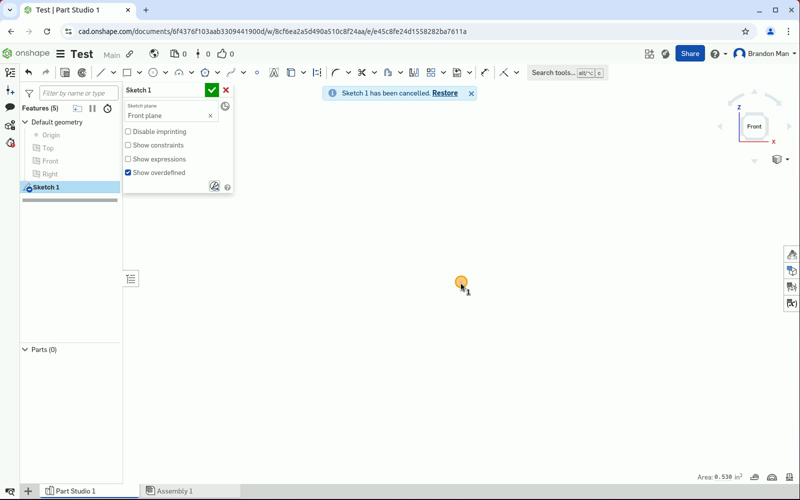
scroll(-6)
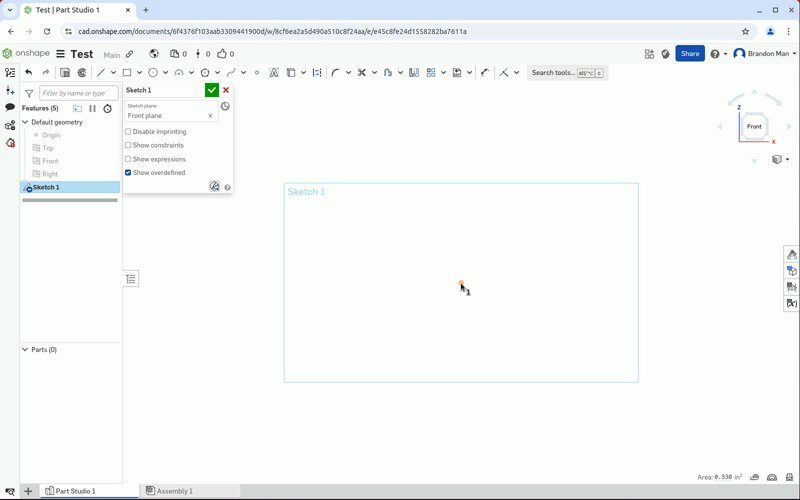
mouse_move(73, 352)
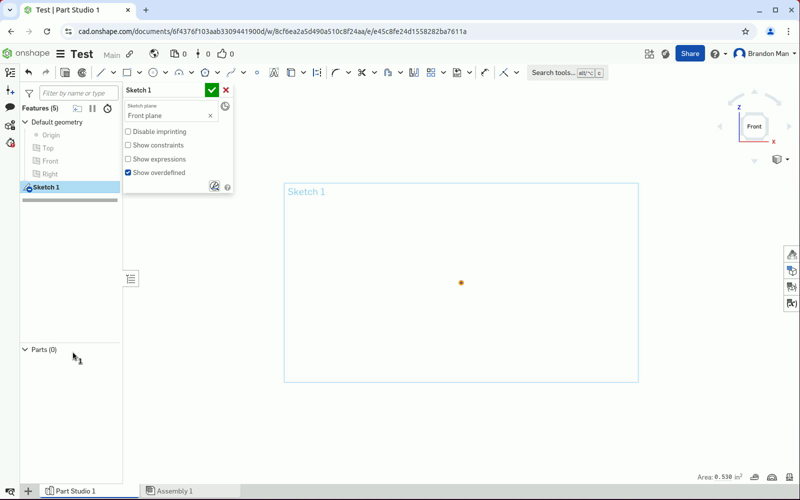
key(shift+y)
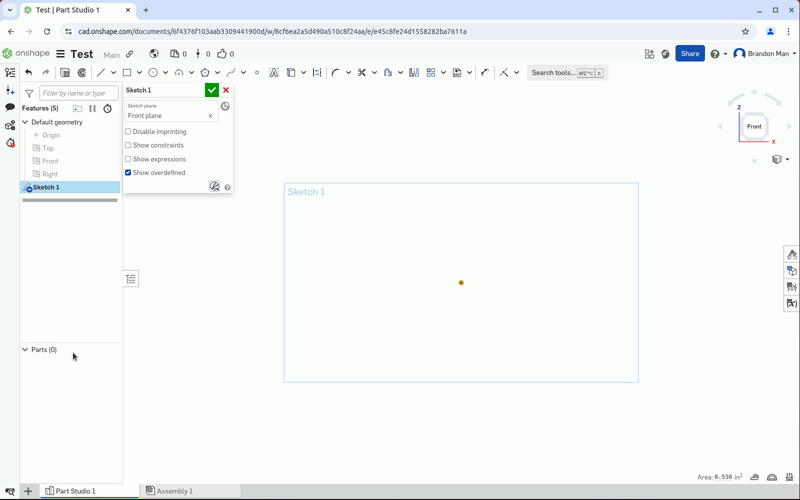
key(shift+e)
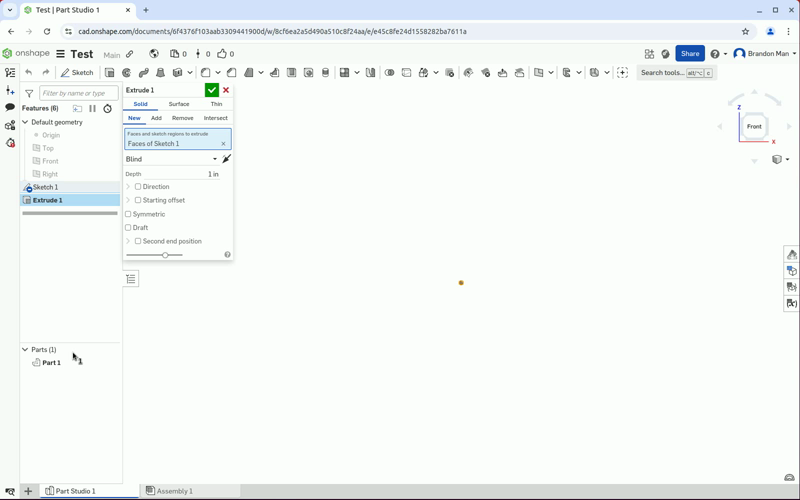
mouse_move(143, 106)
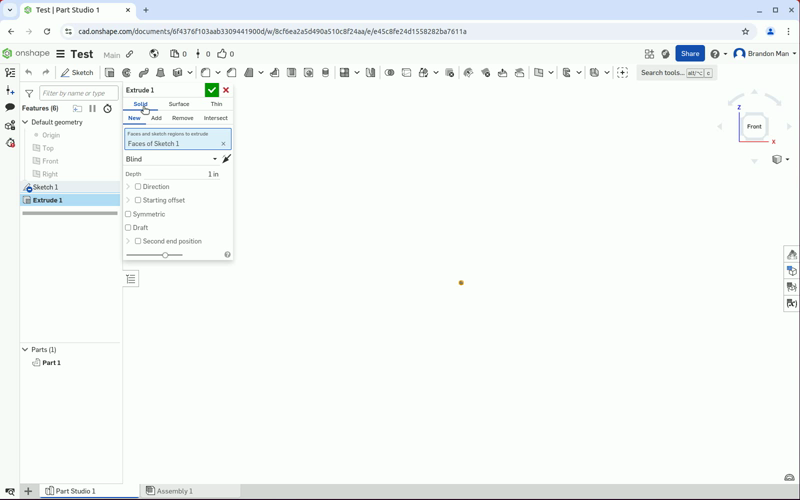
click(143, 106)
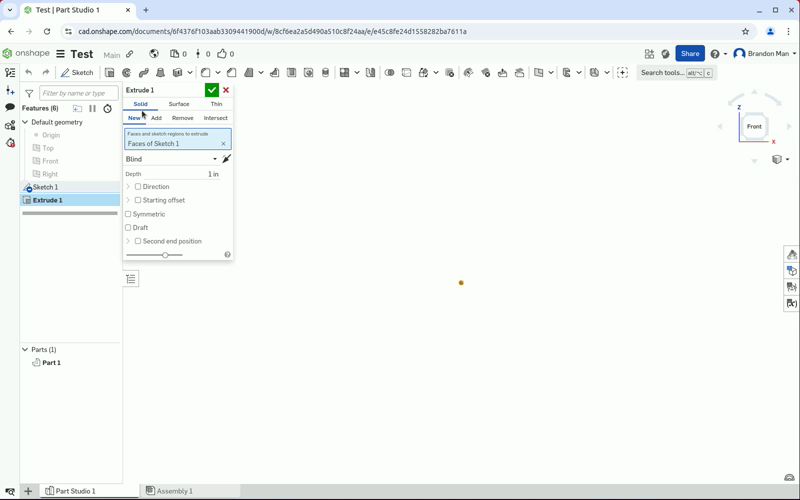
mouse_move(137, 120)
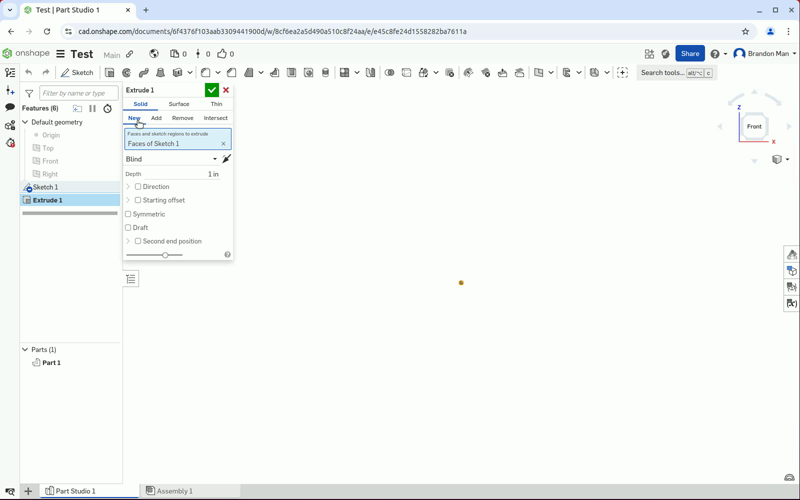
click(137, 120)
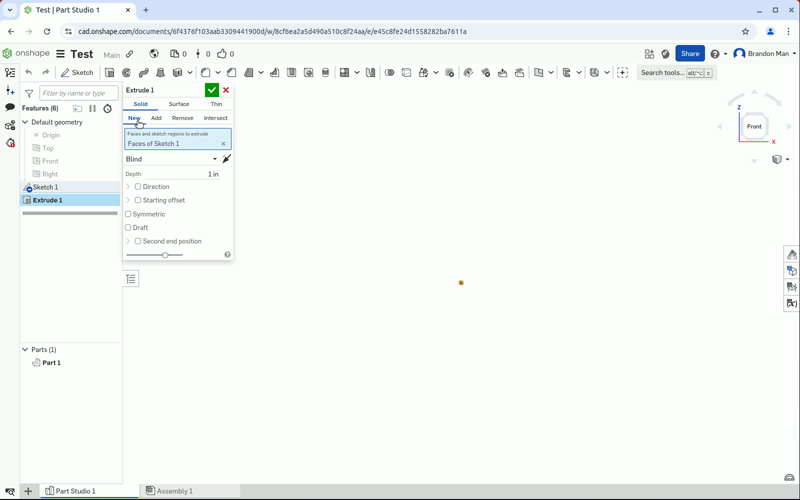
key(tab, 4)
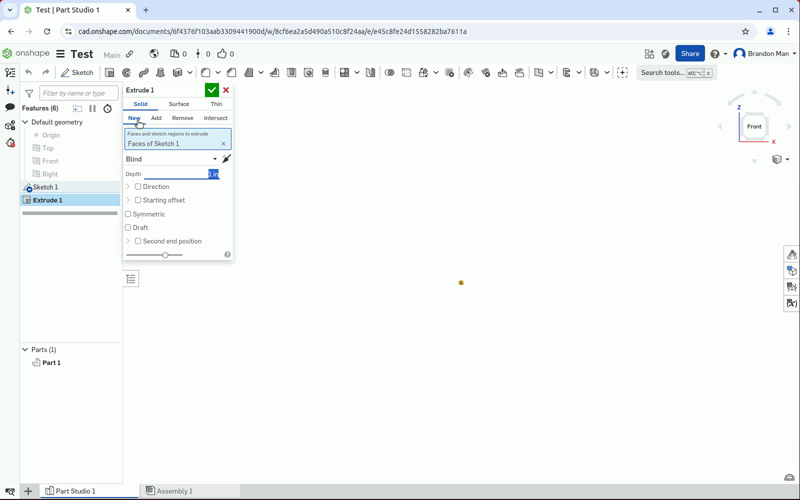
text(23.108)
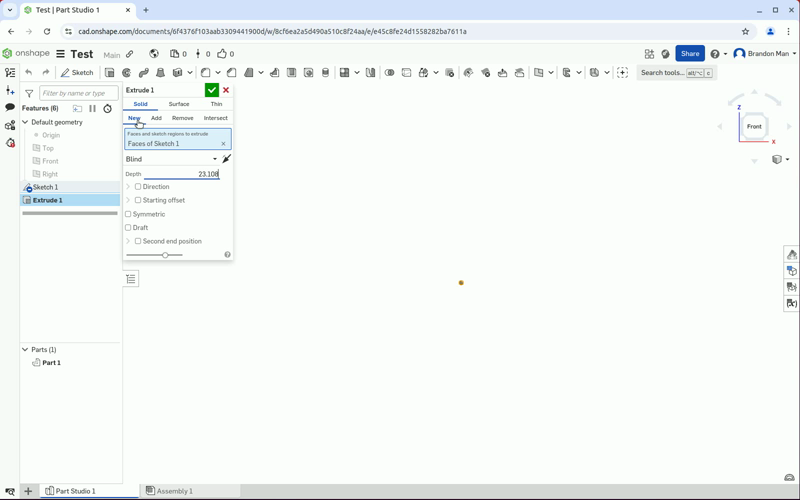
key(enter)
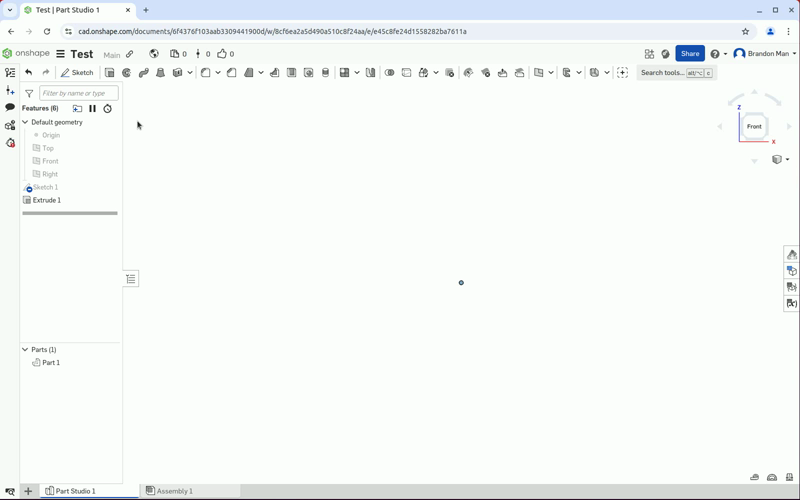
key(shift+h)
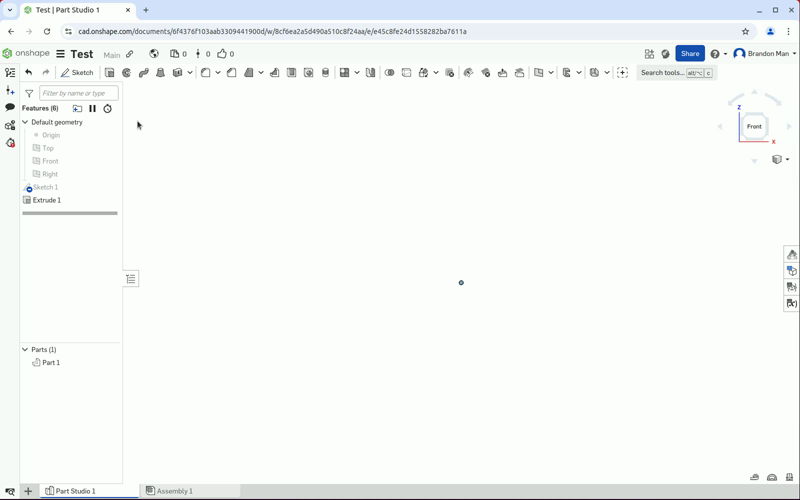
key(shift+h)
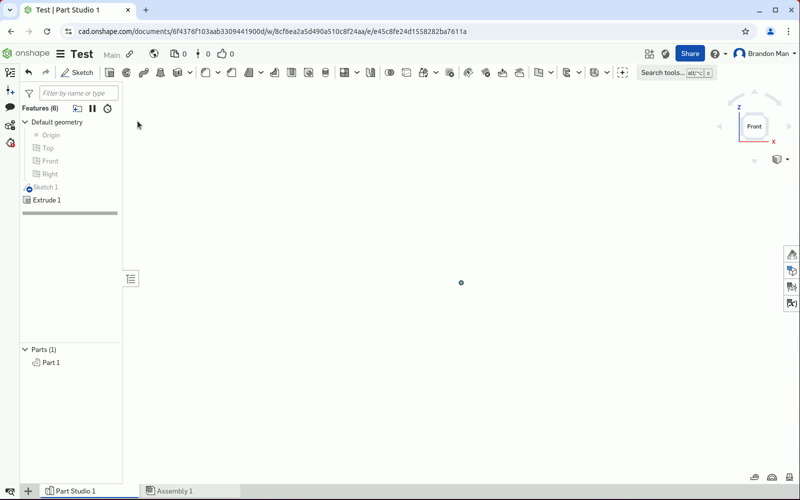
mouse_move(73, 189)
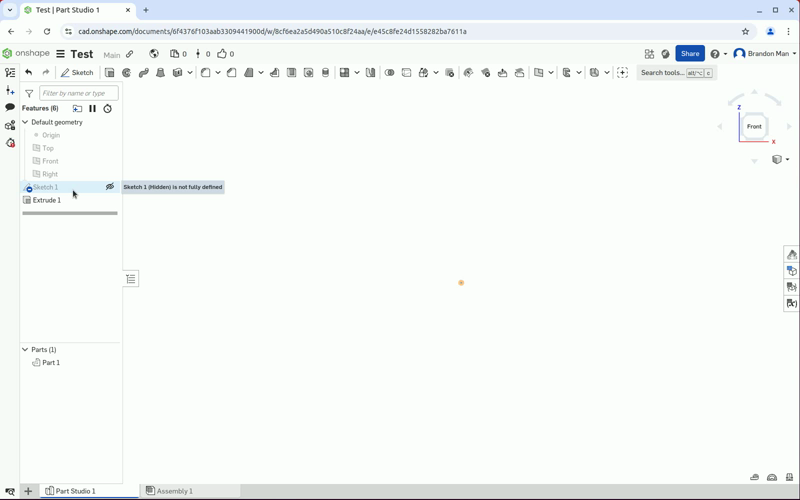
click(73, 189)
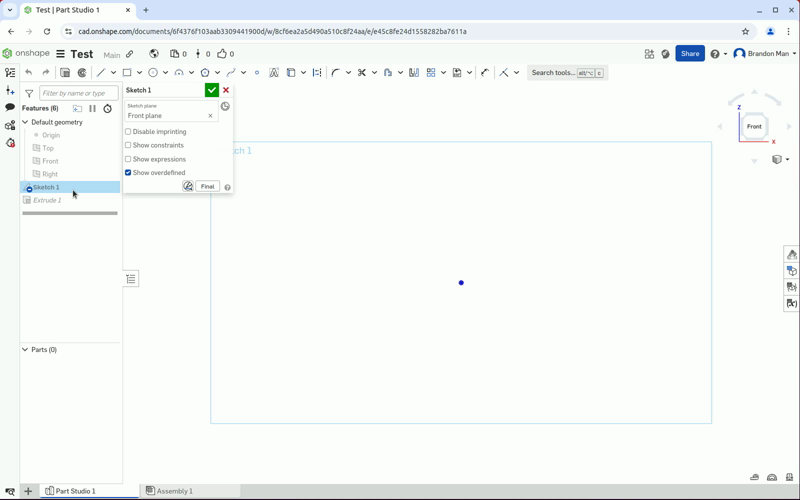
mouse_move(229, 92)
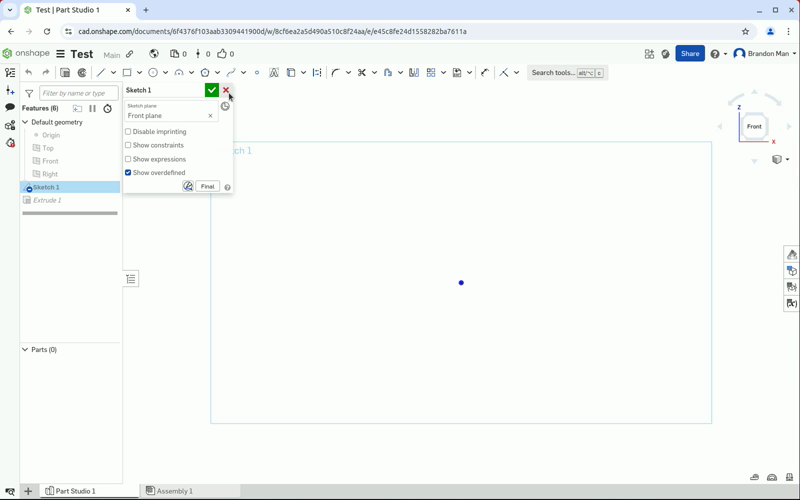
click(229, 92)
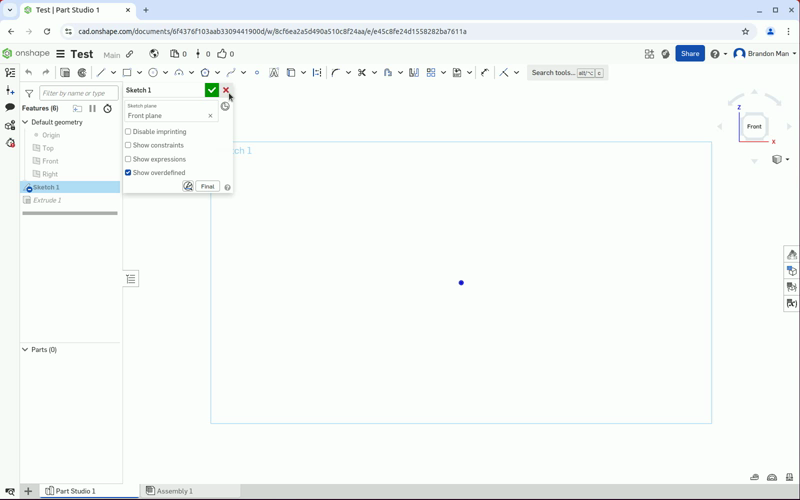
key(shift+s)
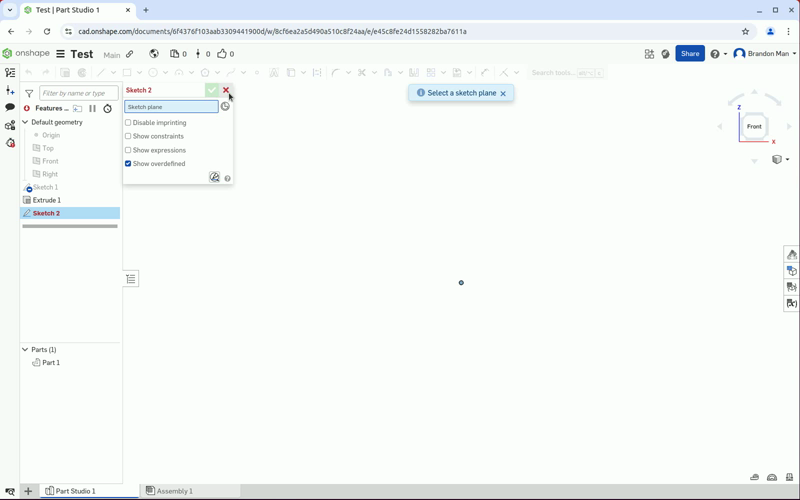
mouse_move(73, 163)
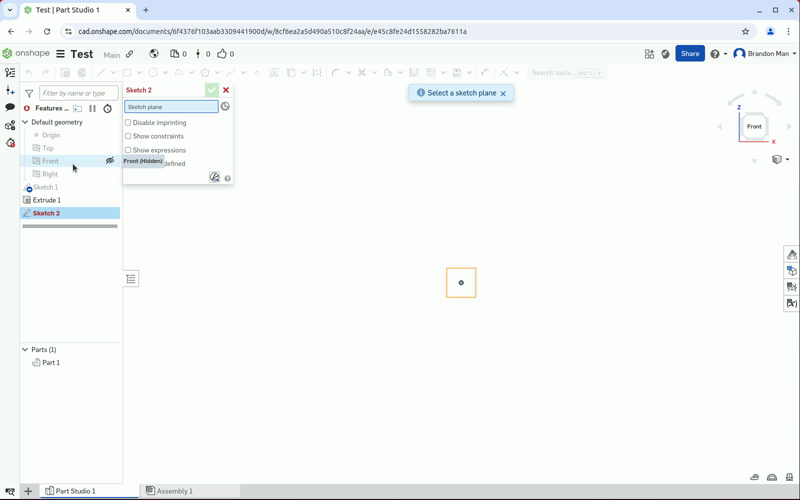
click(73, 163)
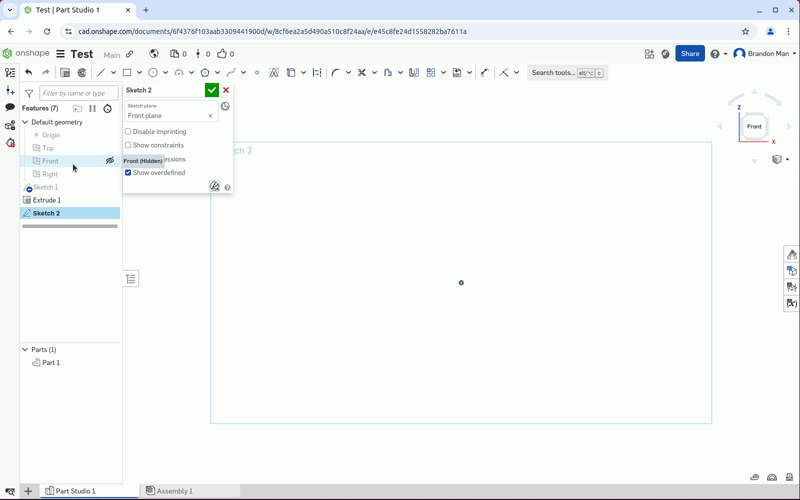
mouse_move(73, 352)
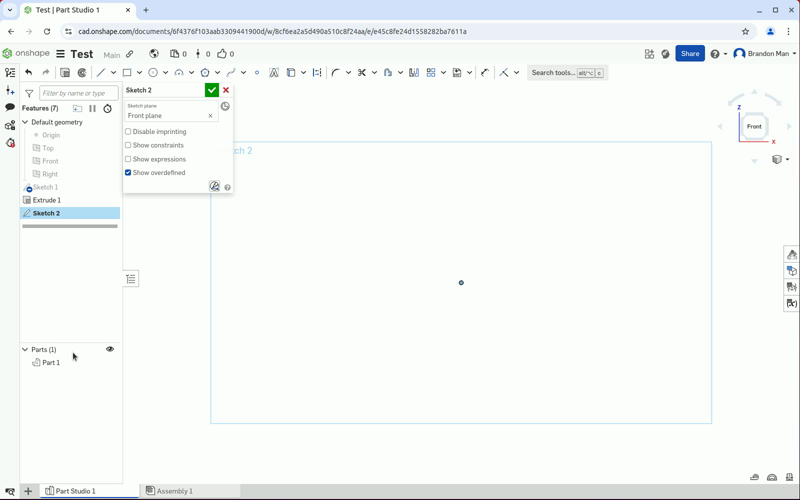
key(y)
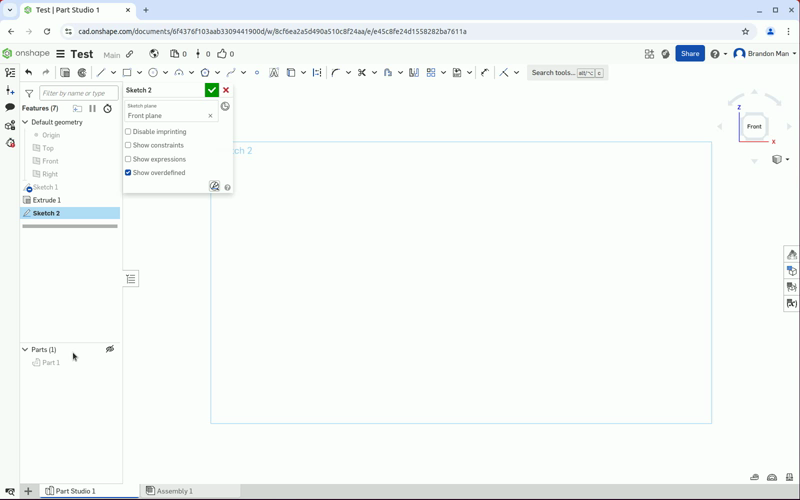
key(c)
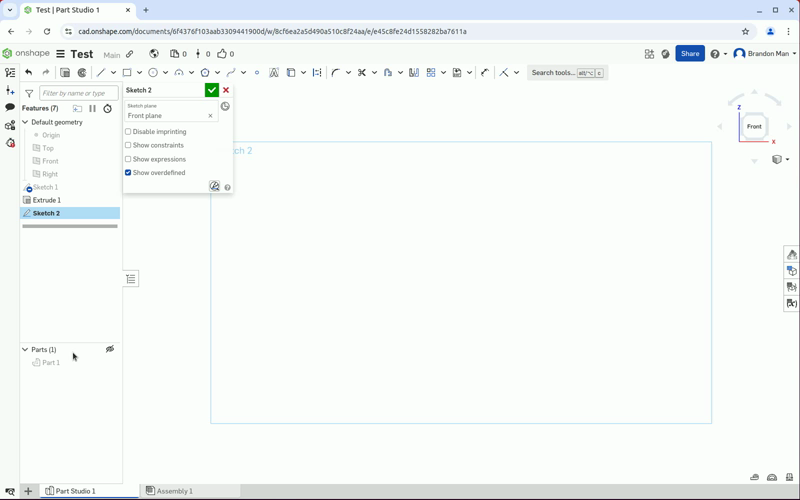
key_down(shift)
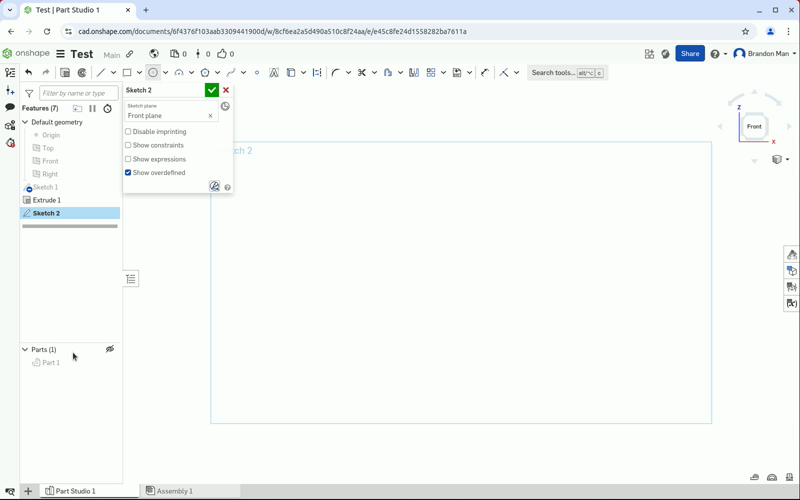
mouse_move(461, 282)
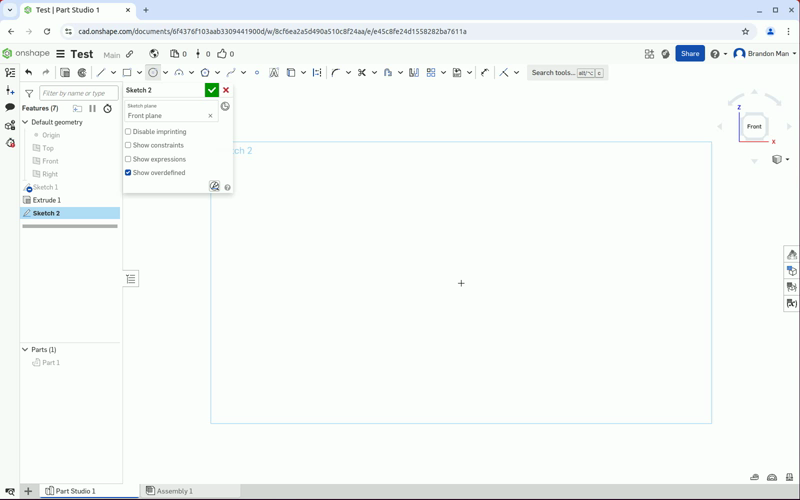
click(461, 282)
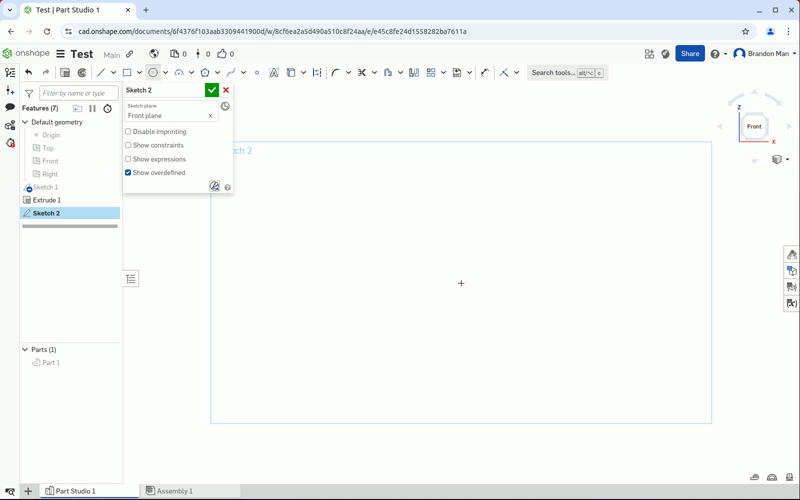
key_up(shift)
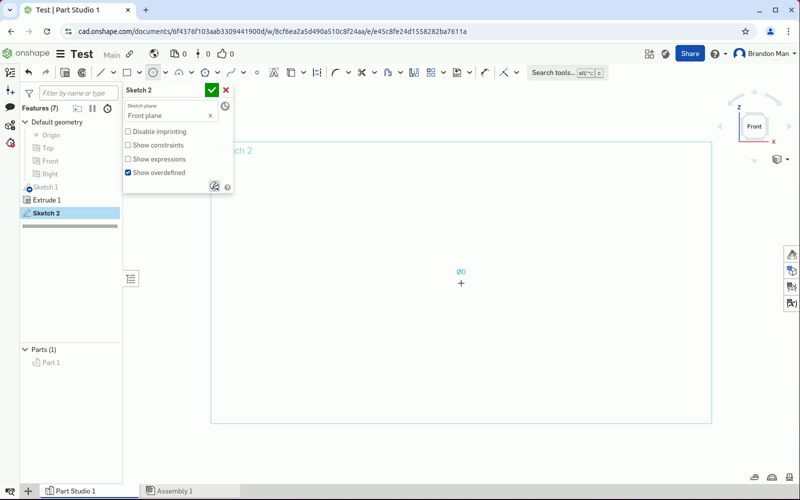
mouse_move(463, 282)
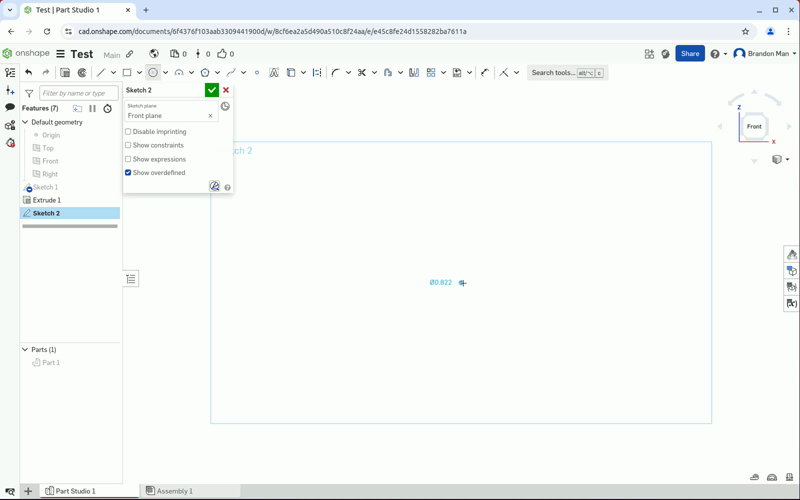
scroll(6)
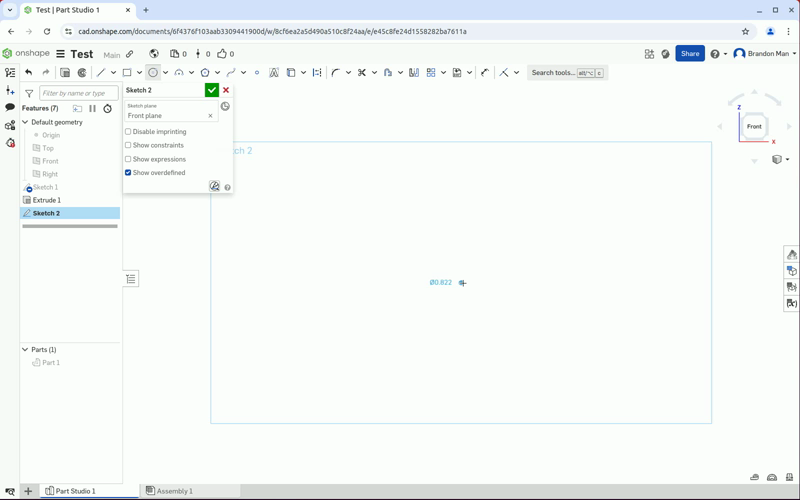
scroll(6)
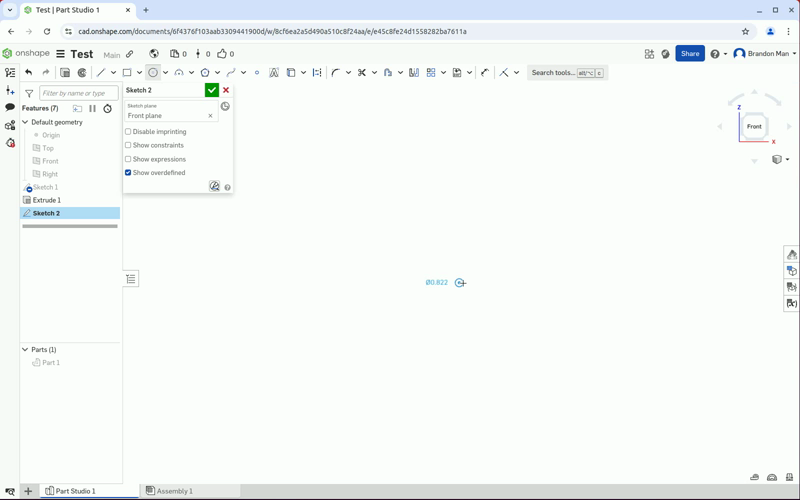
scroll(6)
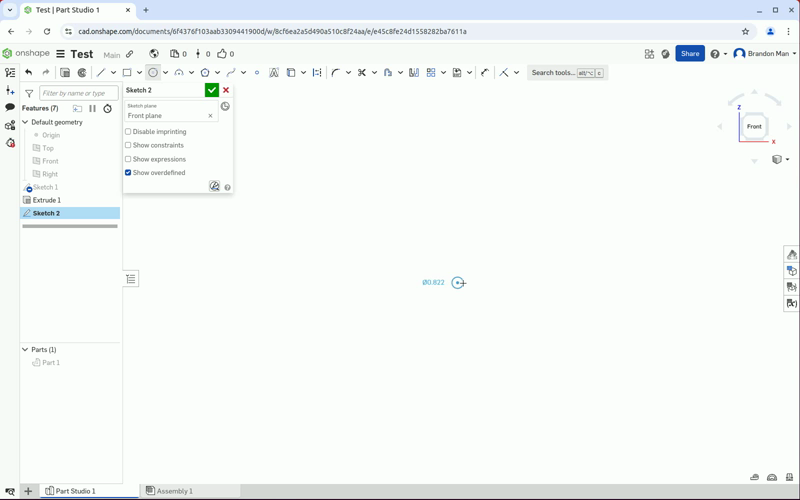
scroll(6)
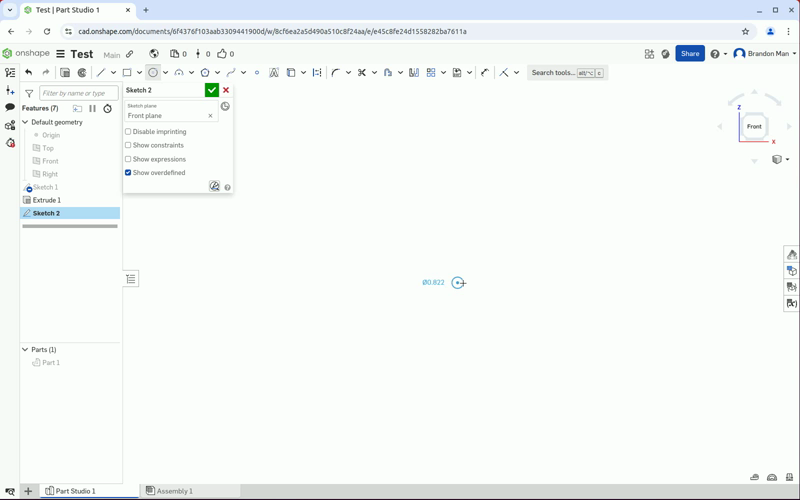
scroll(6)
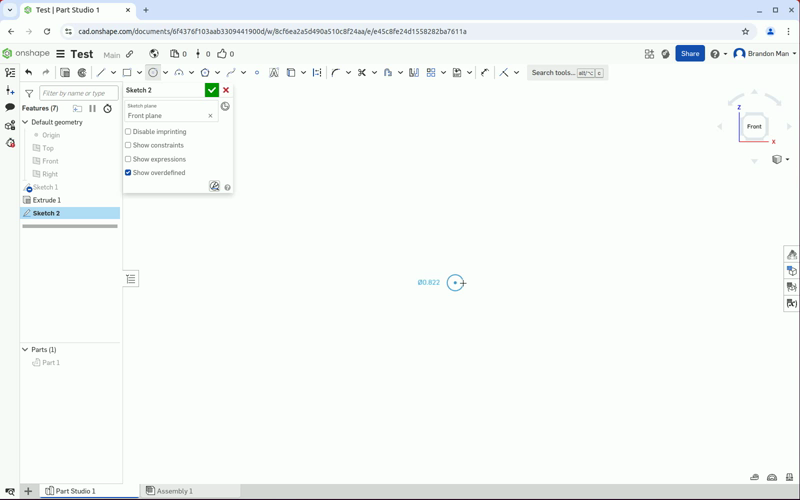
scroll(6)
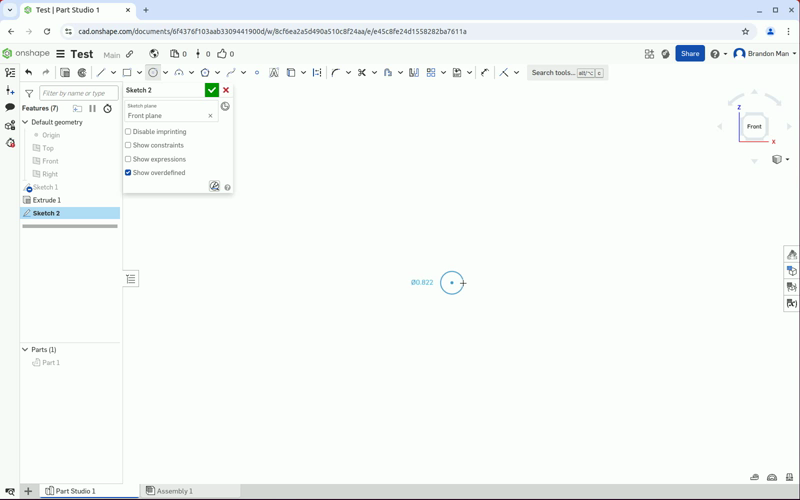
scroll(6)
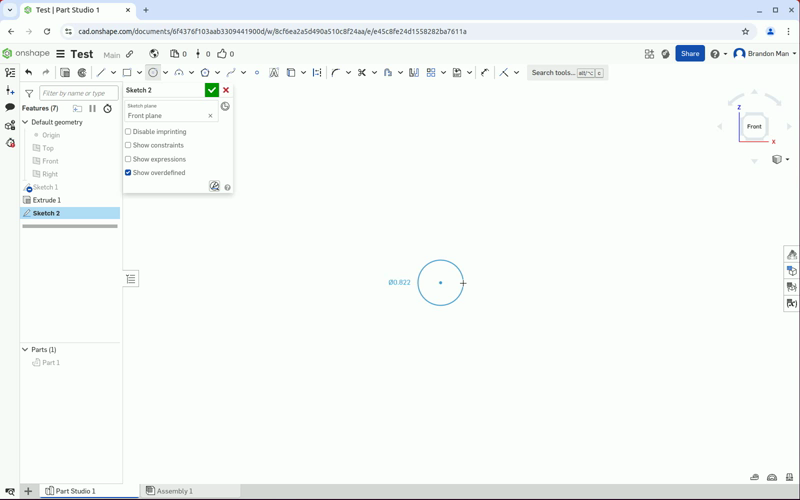
click(463, 282)
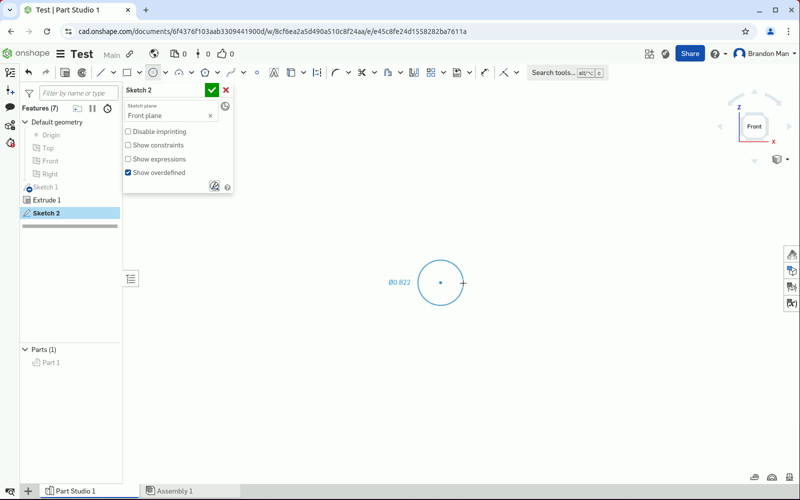
scroll(-6)
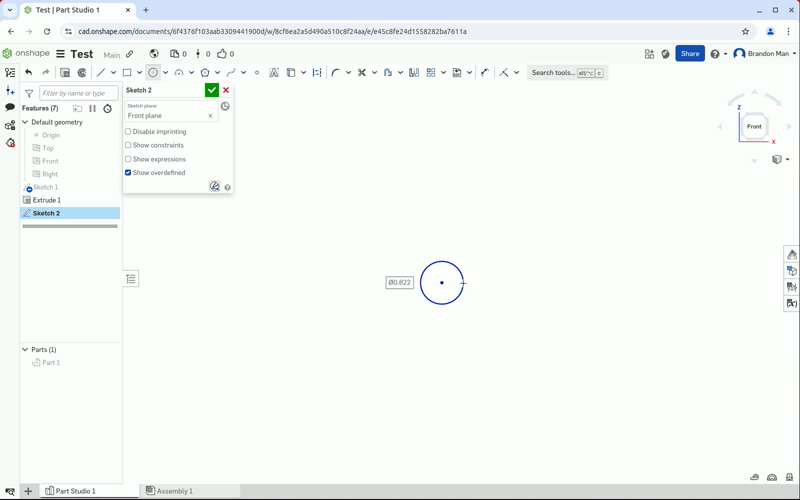
scroll(-6)
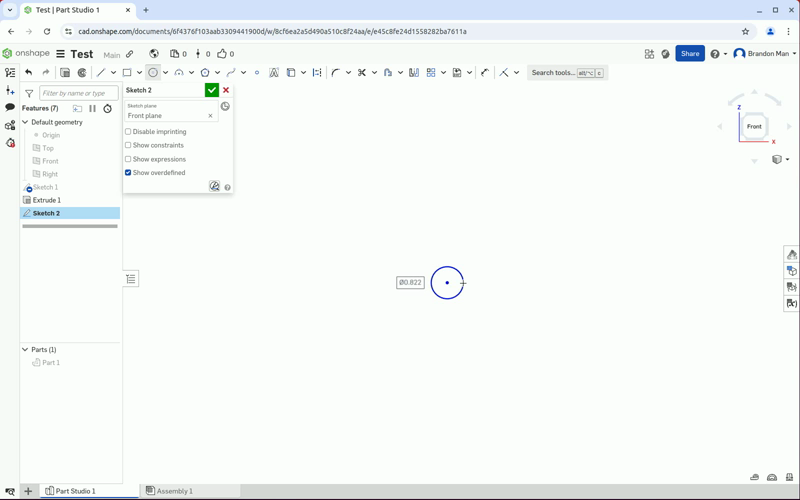
scroll(-6)
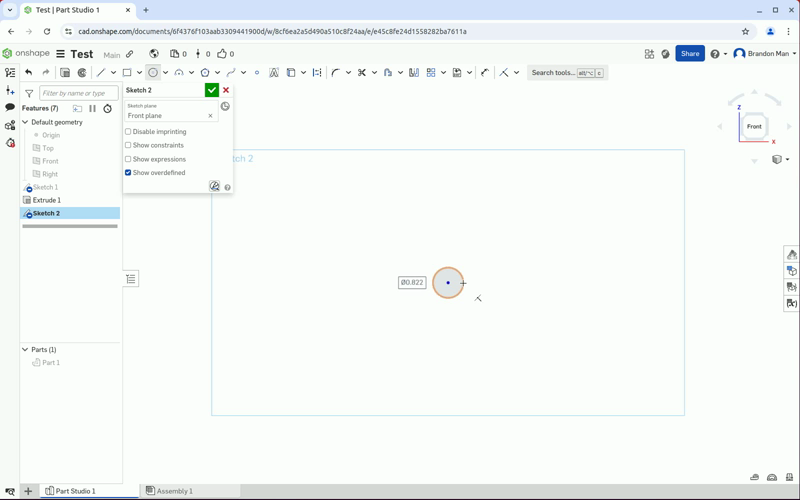
scroll(-6)
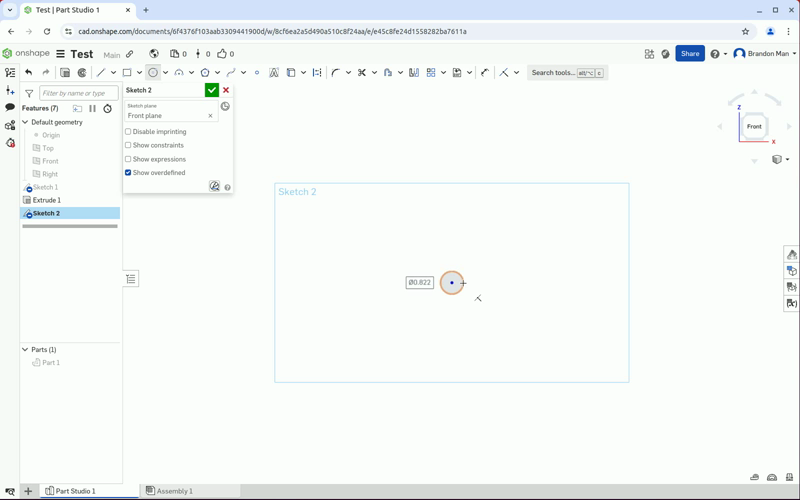
scroll(-6)
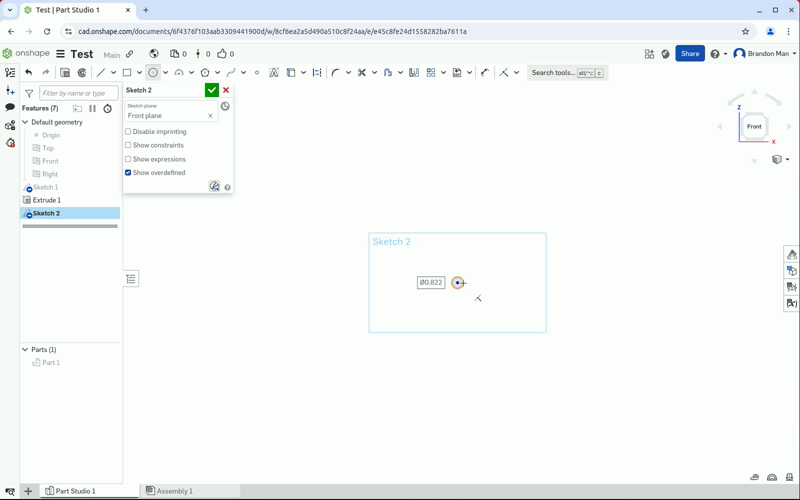
scroll(-6)
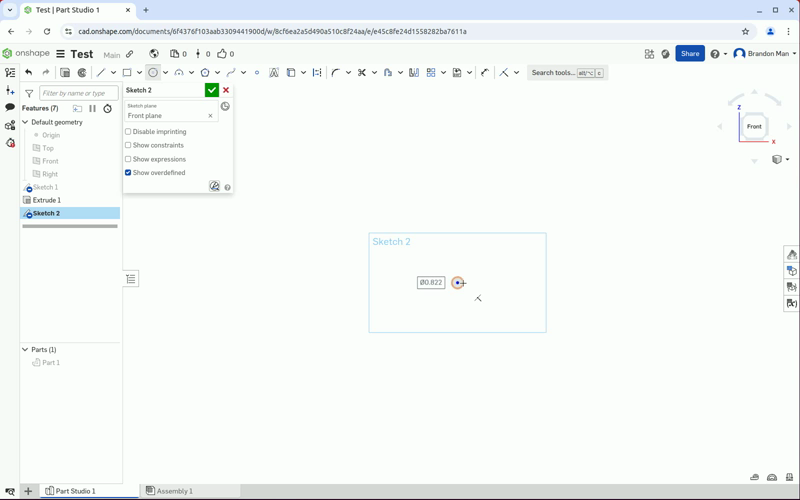
scroll(-6)
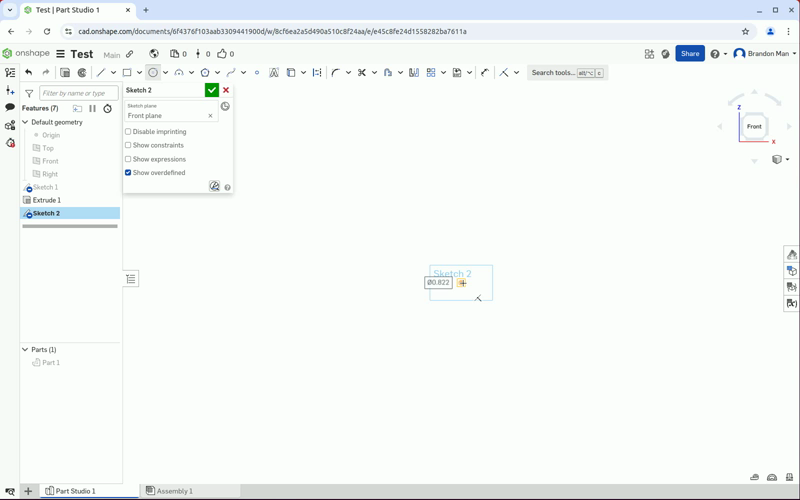
key(esc)
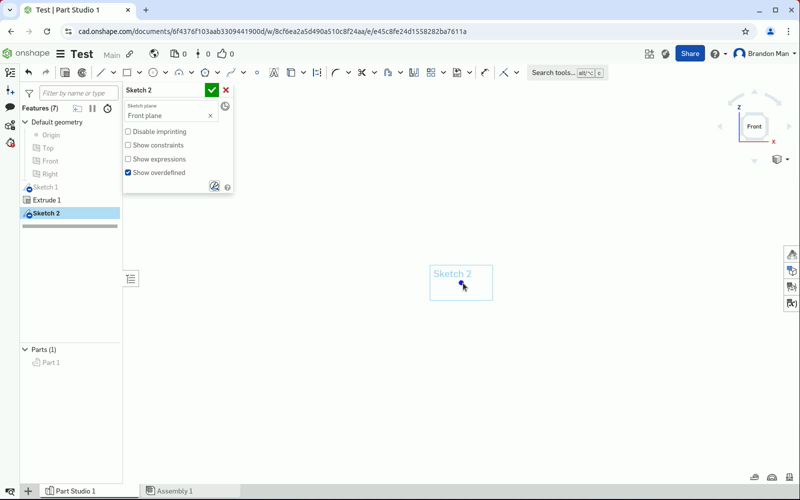
mouse_move(460, 281)
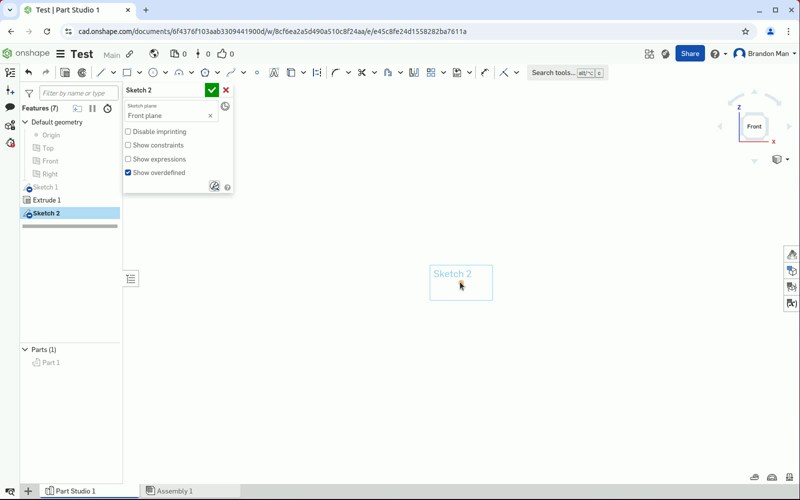
scroll(6)
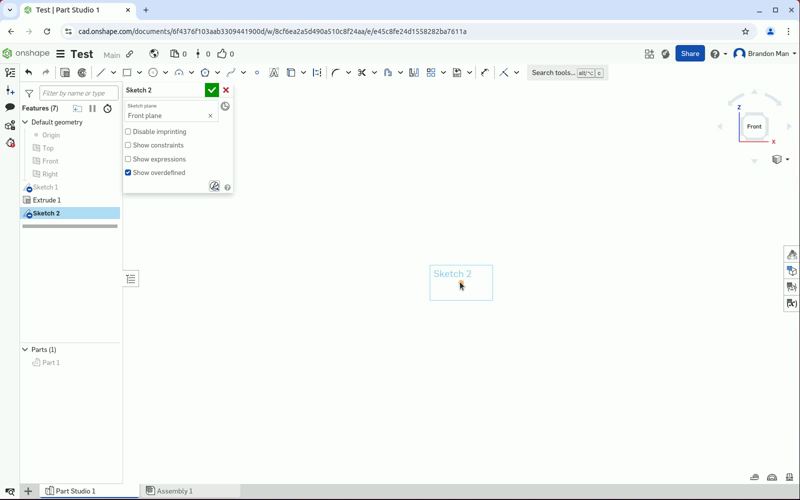
scroll(6)
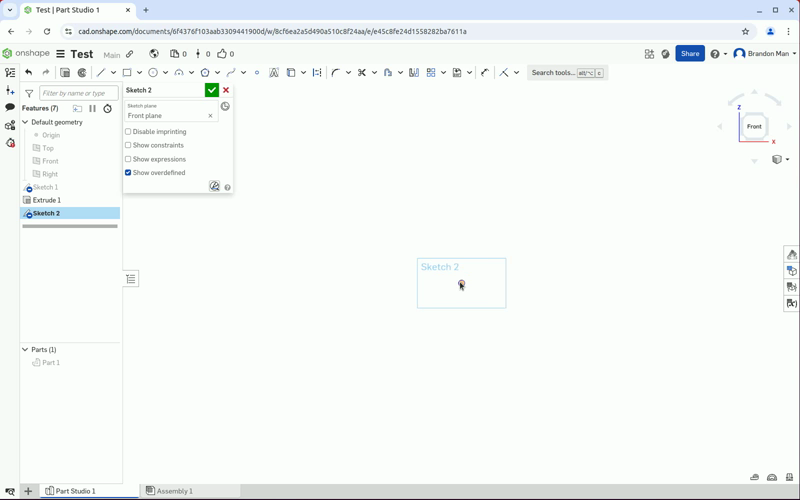
scroll(6)
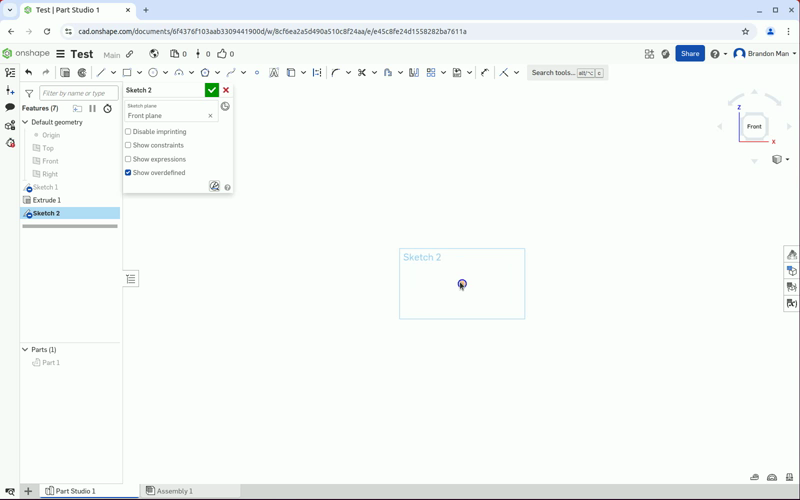
scroll(6)
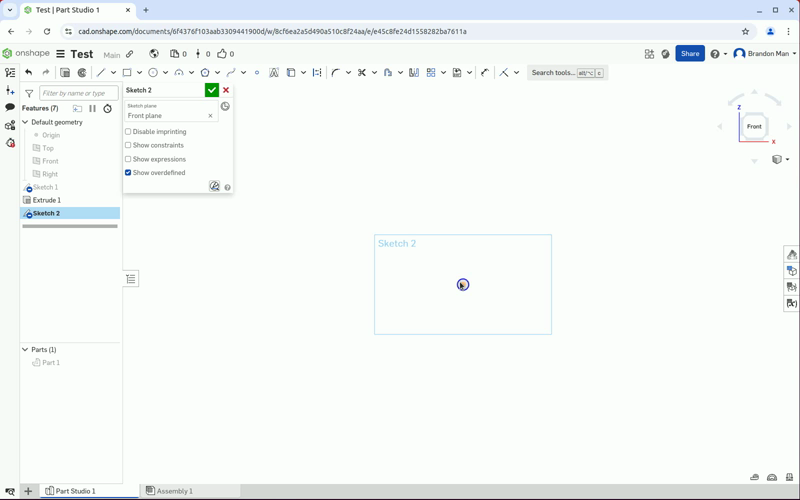
scroll(6)
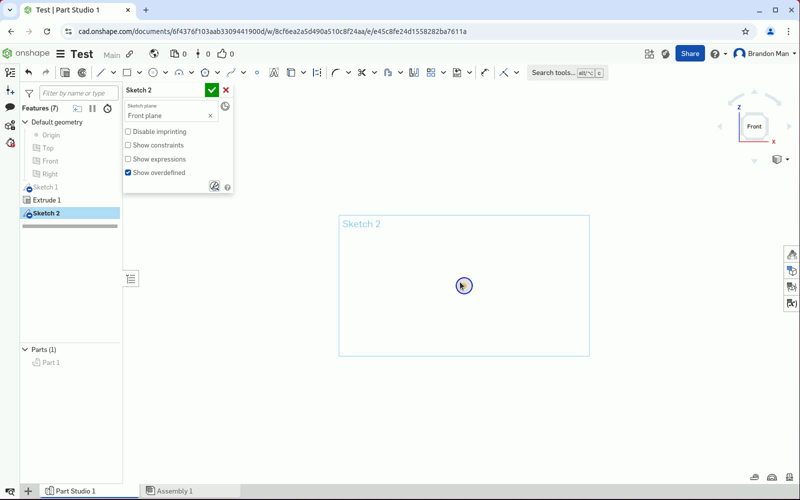
scroll(6)
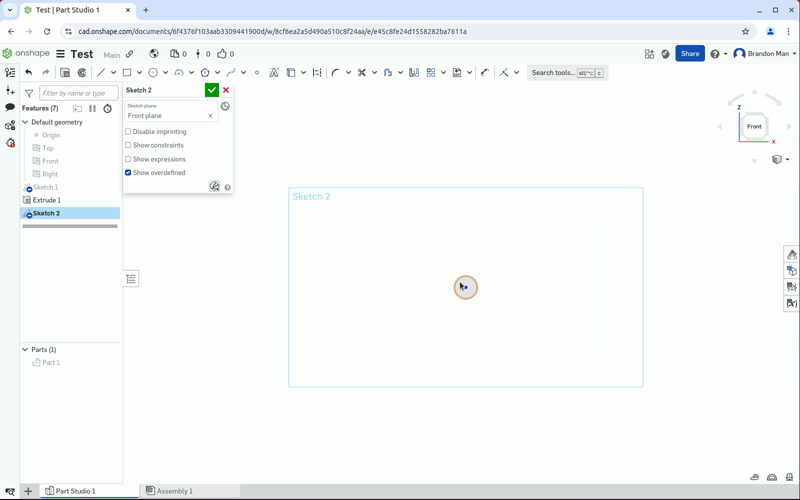
scroll(6)
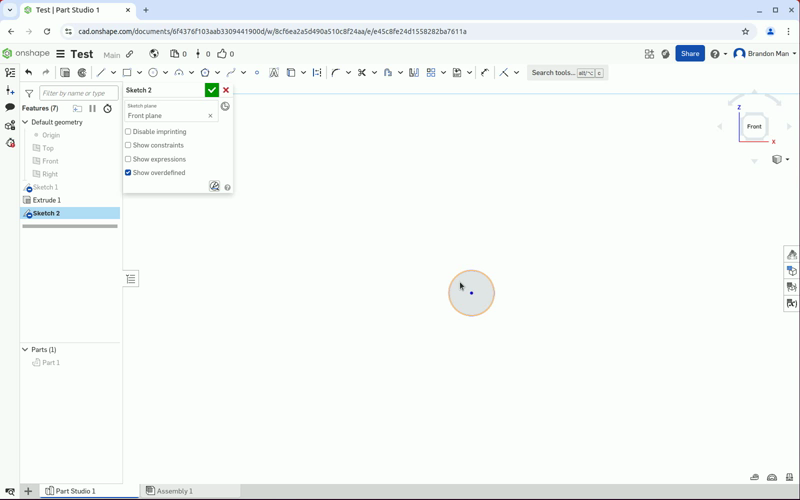
click(460, 281)
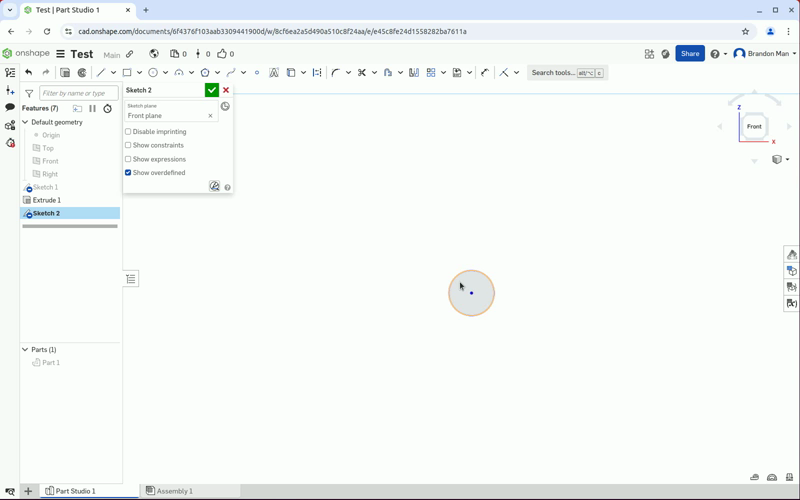
scroll(-6)
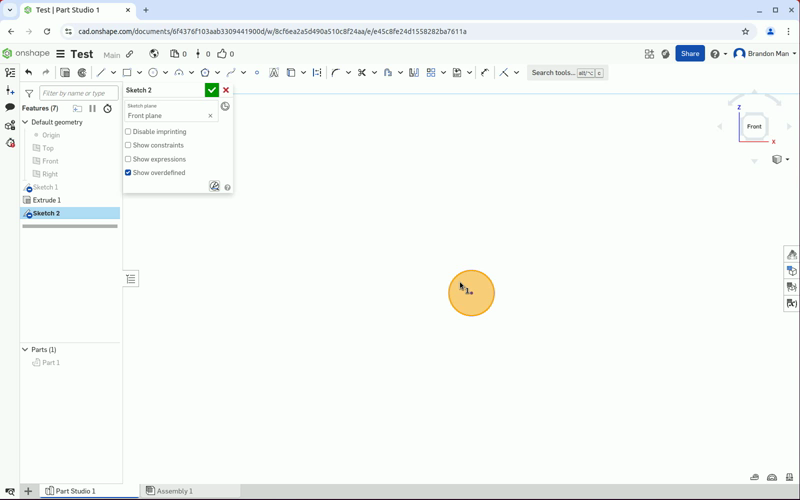
scroll(-6)
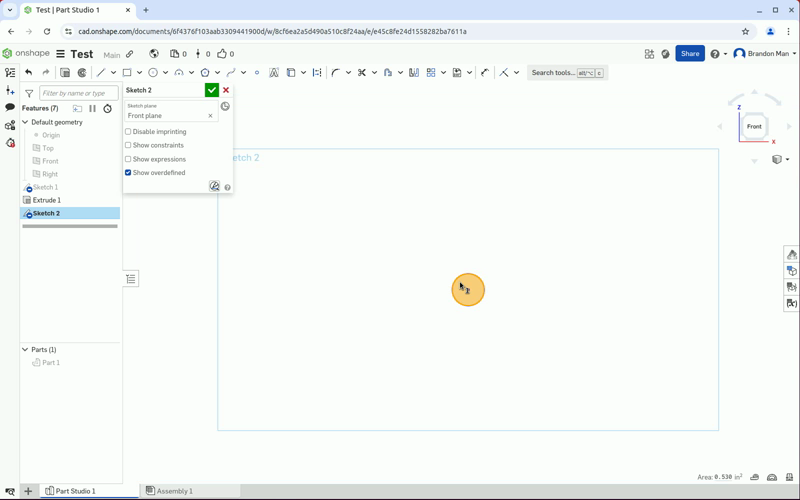
scroll(-6)
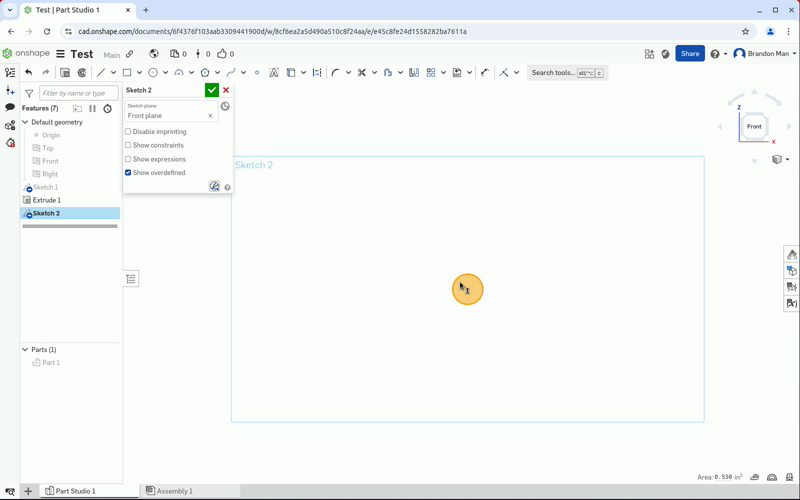
scroll(-6)
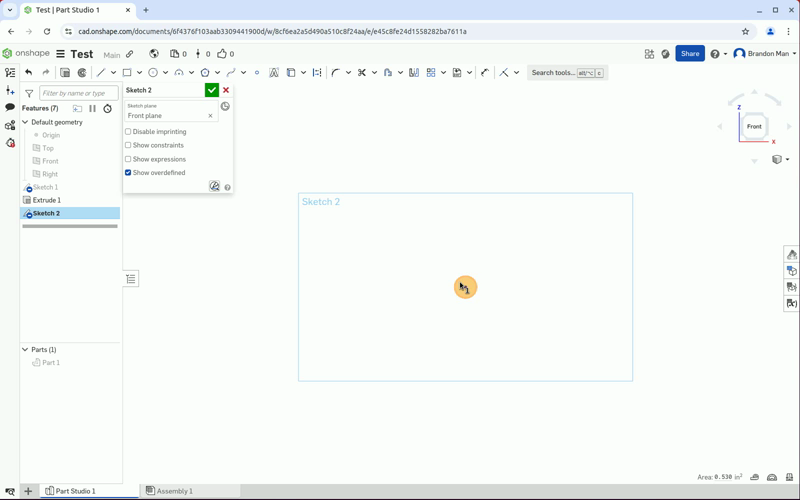
scroll(-6)
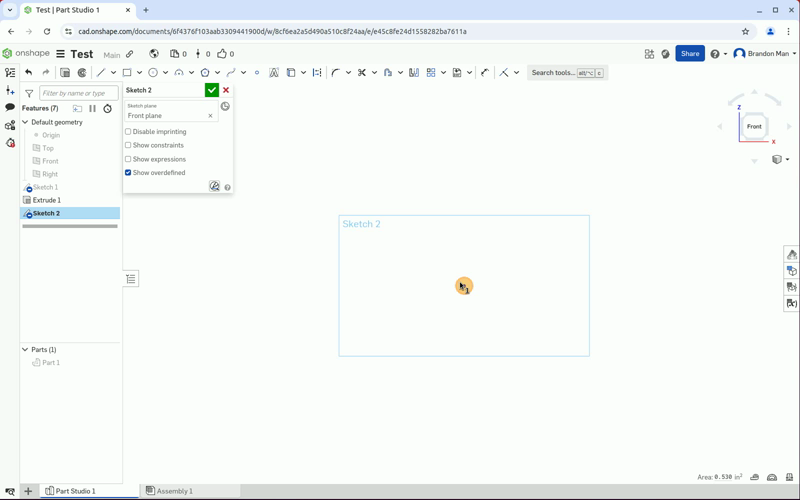
scroll(-6)
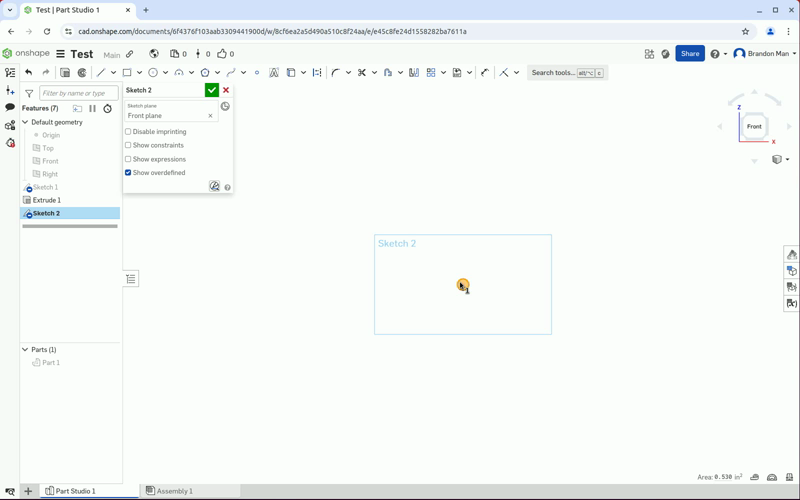
scroll(-6)
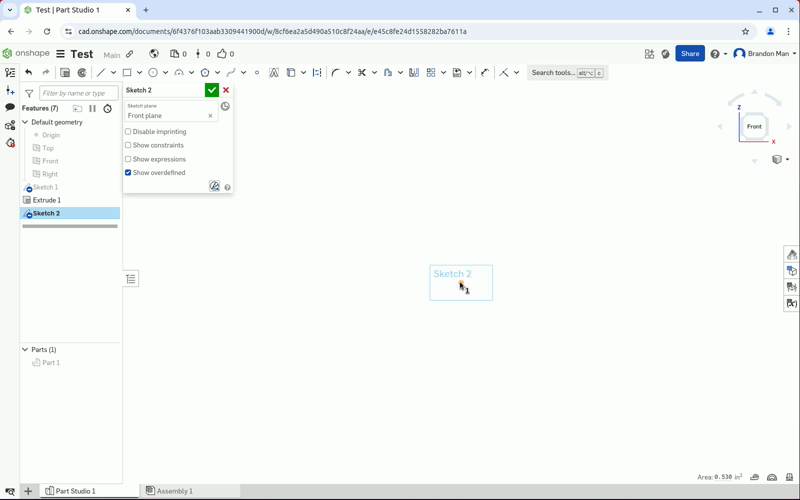
mouse_move(73, 352)
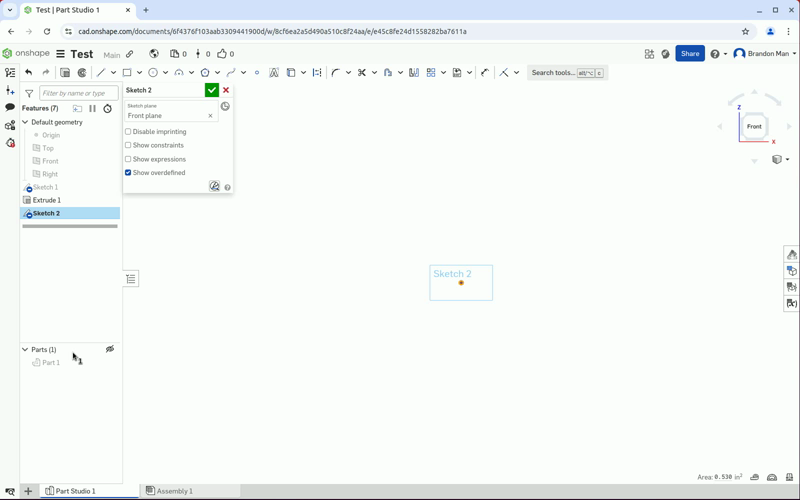
key(shift+y)
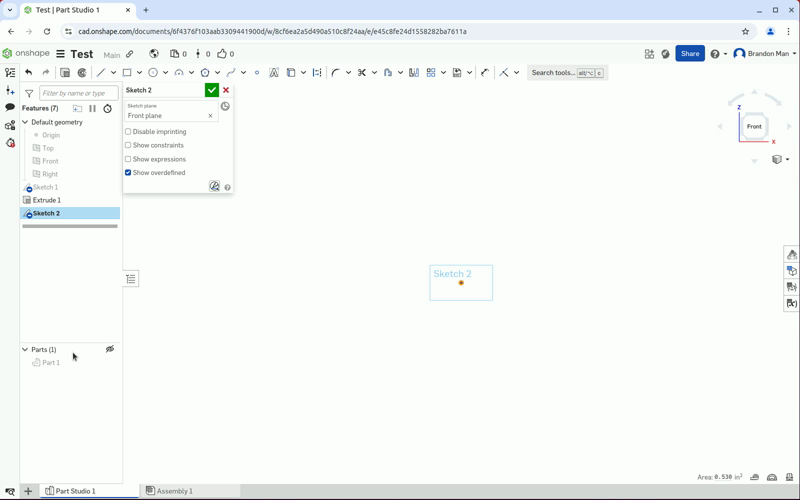
key(shift+e)
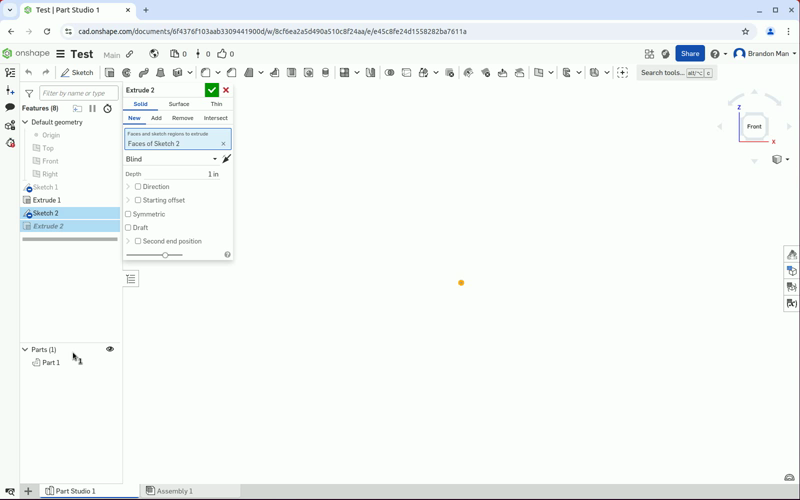
mouse_move(143, 106)
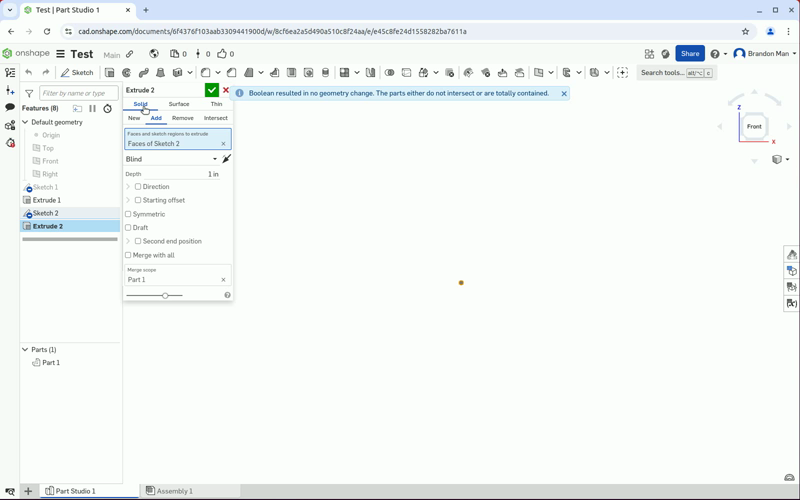
click(143, 106)
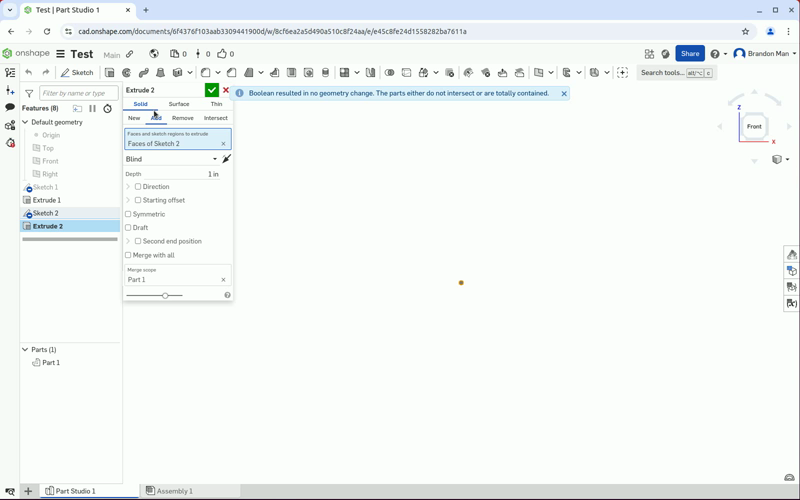
mouse_move(186, 120)
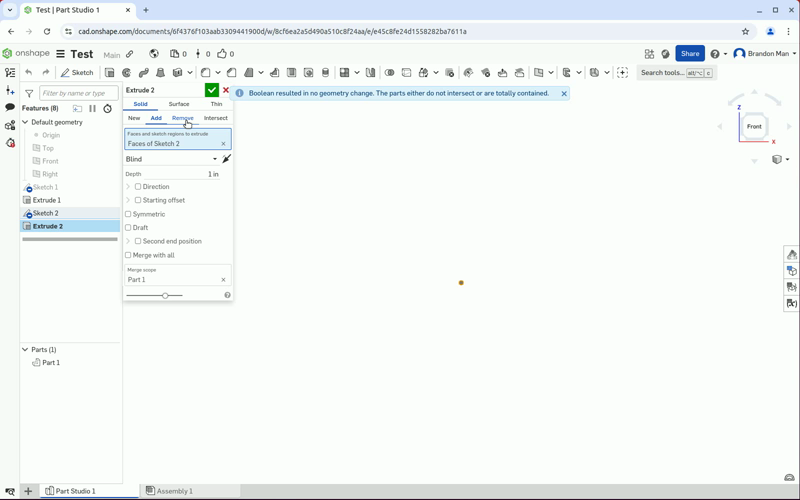
click(186, 120)
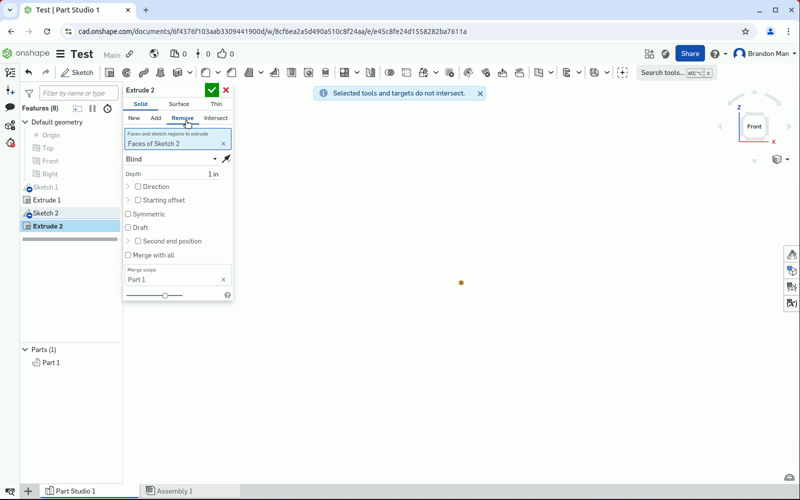
key(tab, 4)
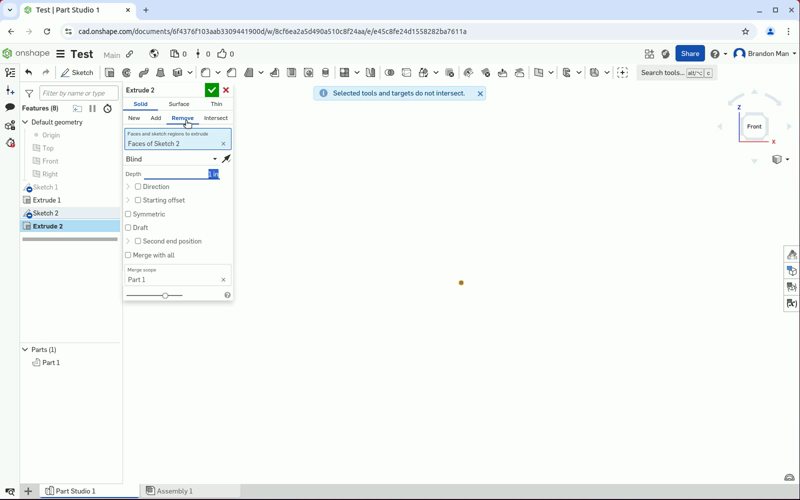
text(-23.108)
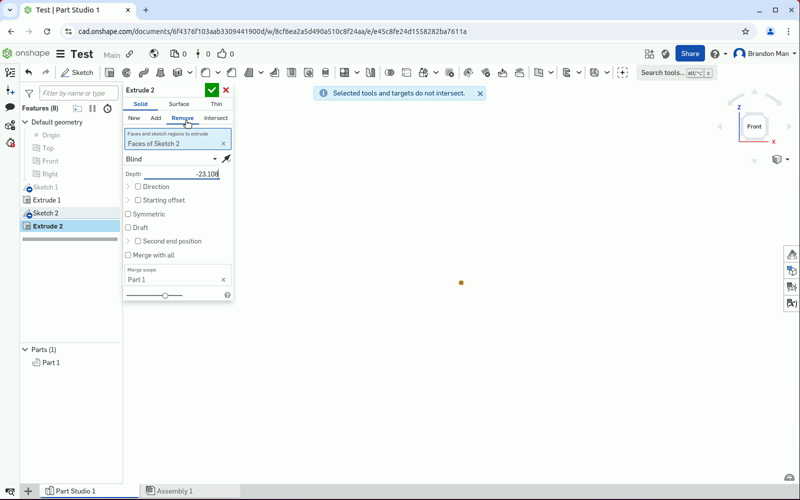
key(tab, 6)
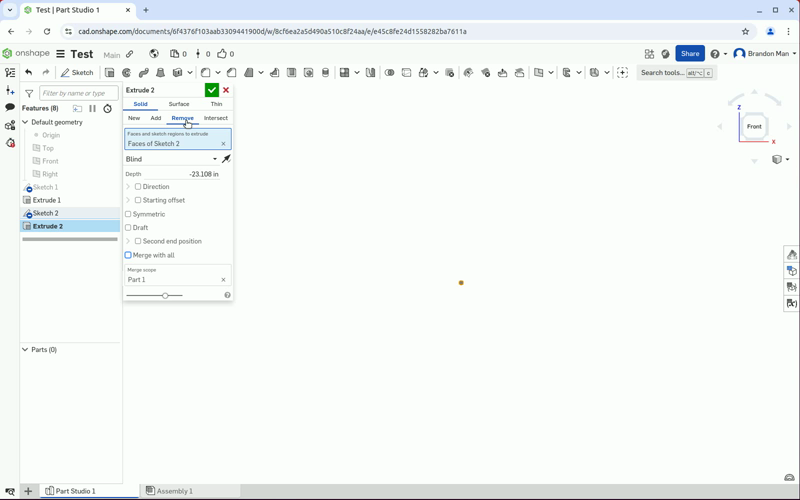
key(space)
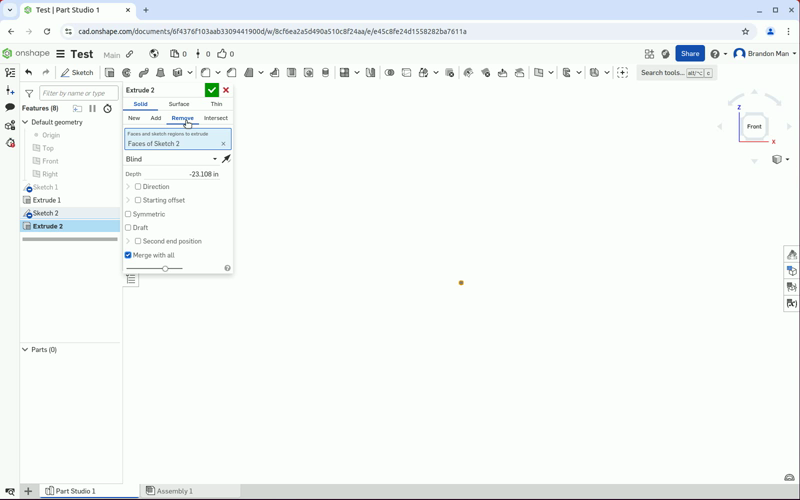
key(enter)
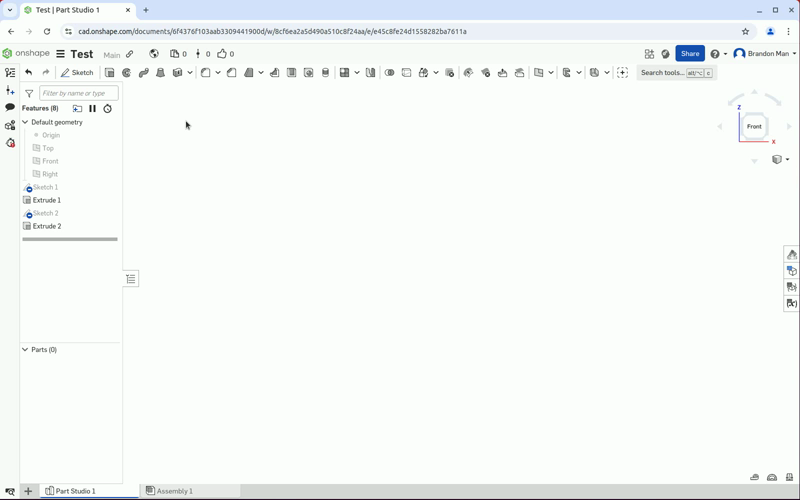
key(shift+h)
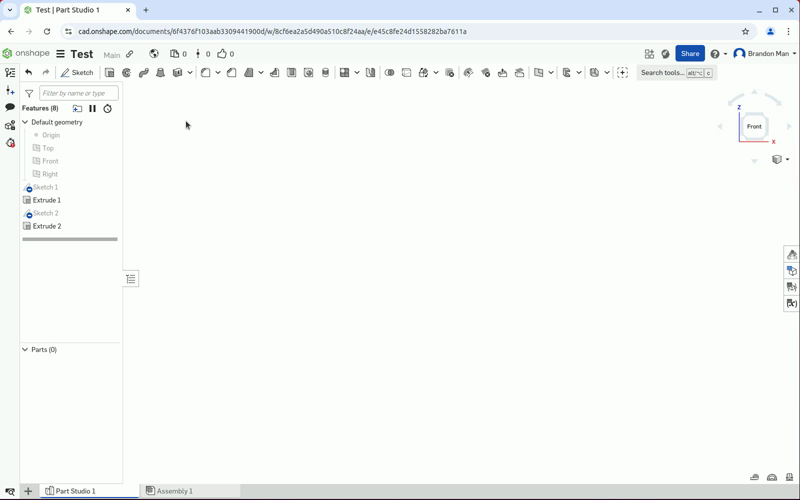
key(shift+h)
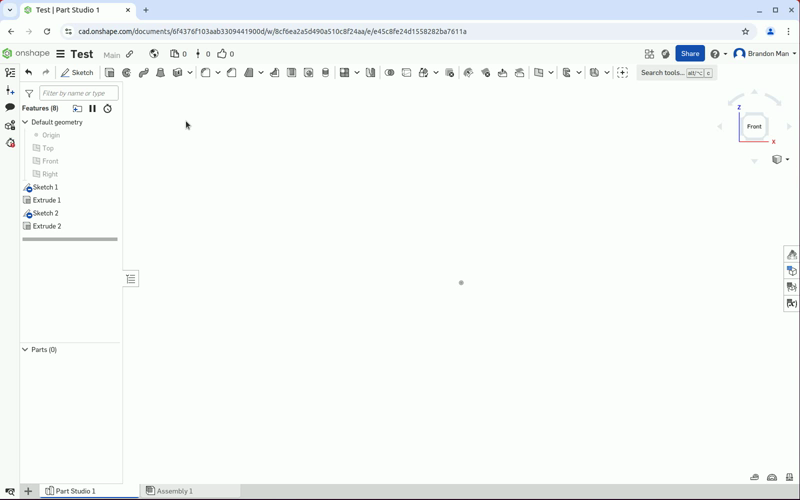
key(shift+7)
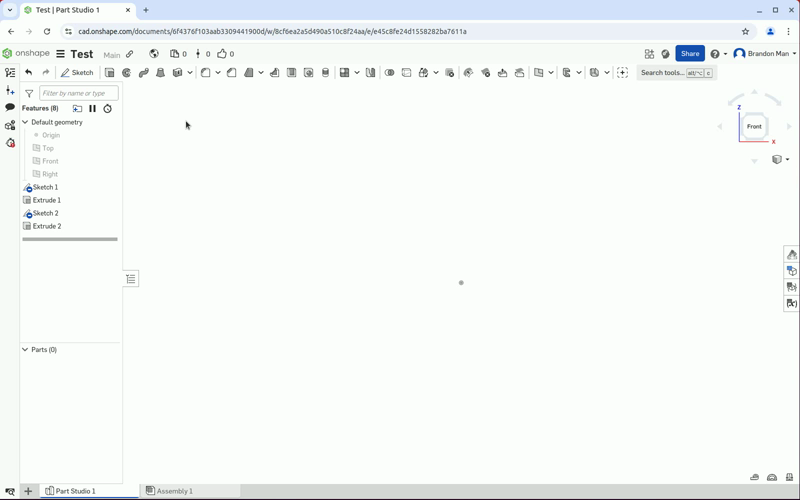
key(left, 2)
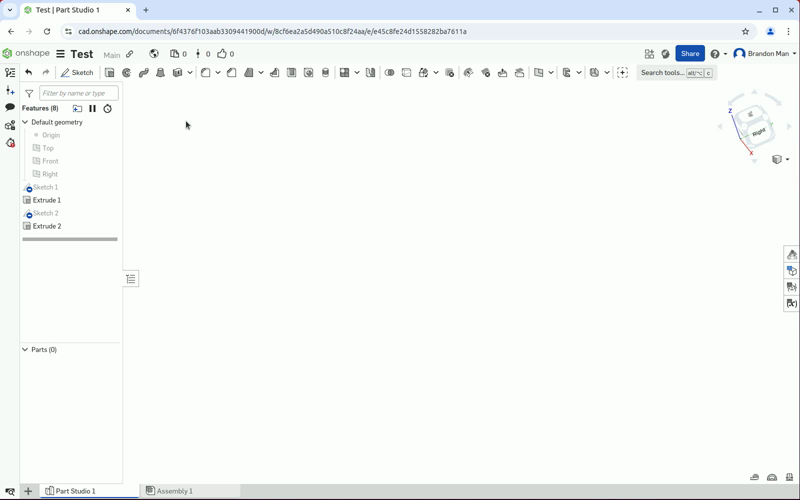
key(down, 2)
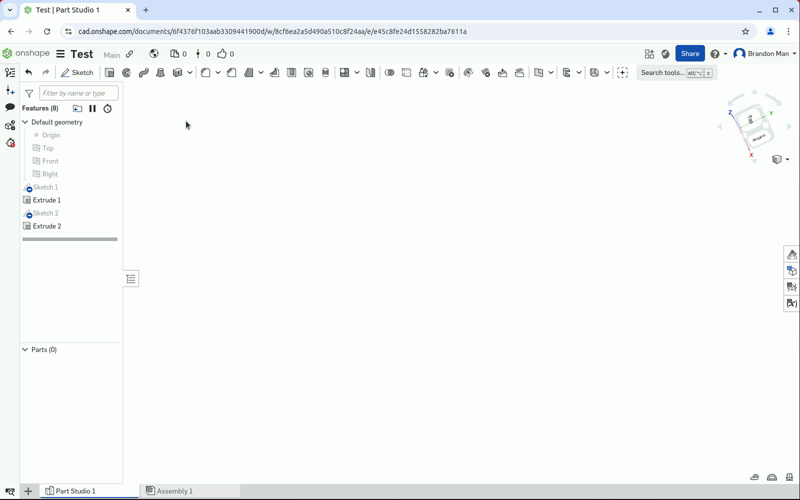
key(up, 2)
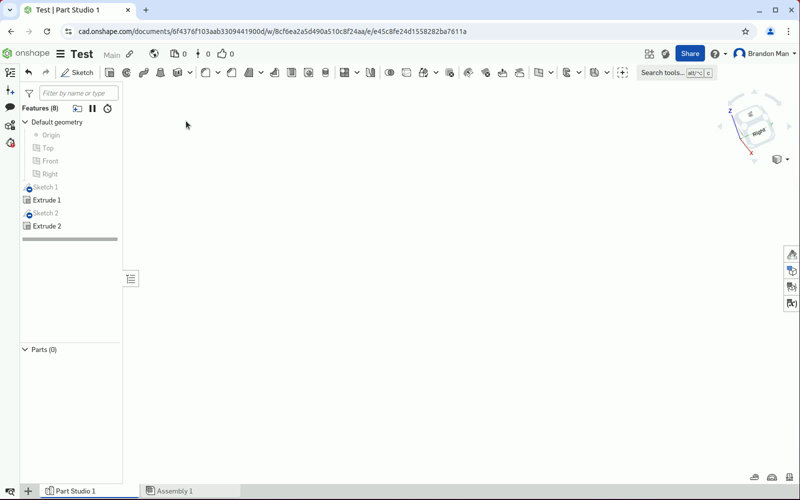
key(right, 2)
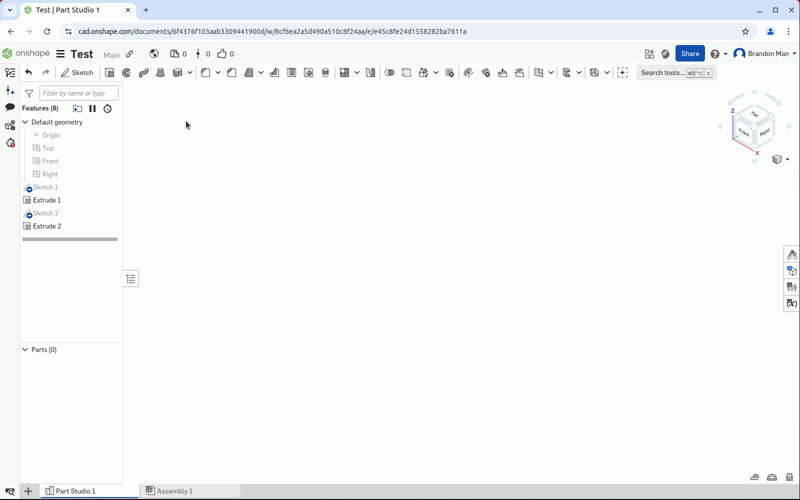
mouse_move(73, 189)
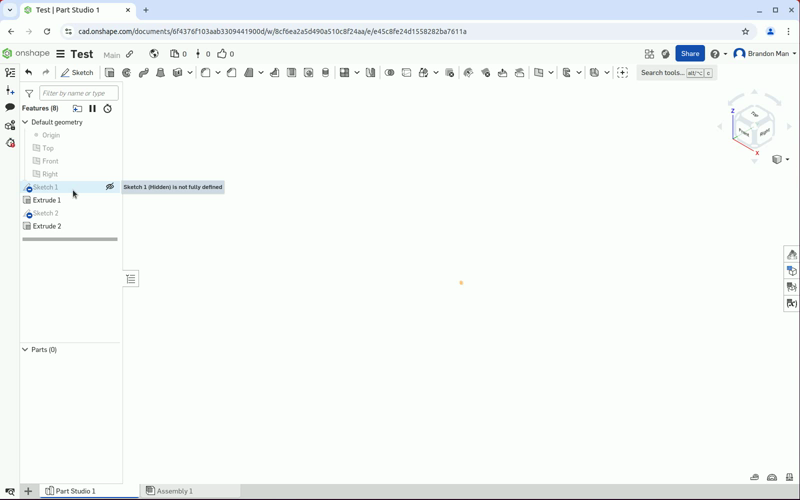
click(73, 189)